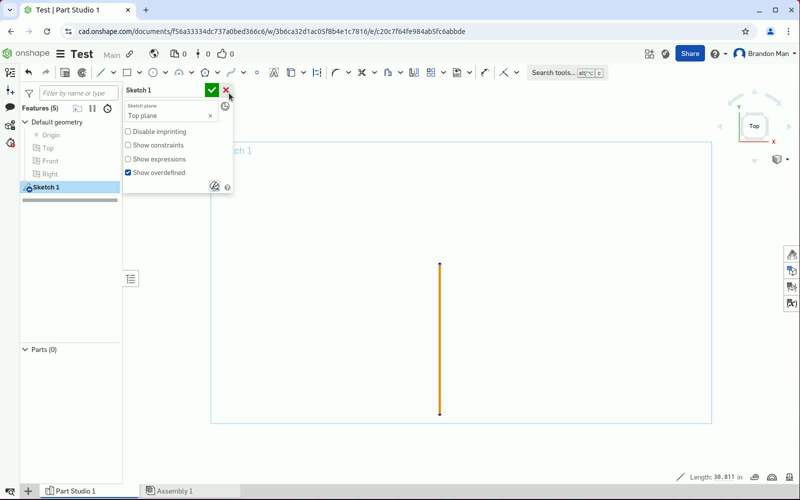
key(shift+h)
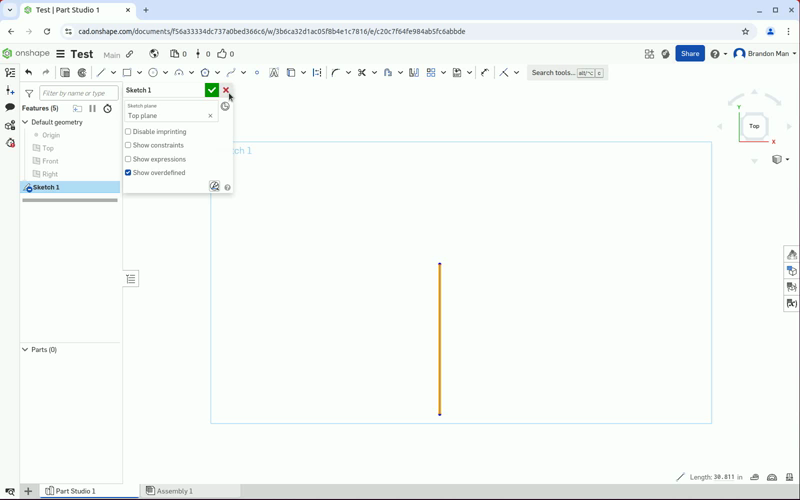
key(shift+s)
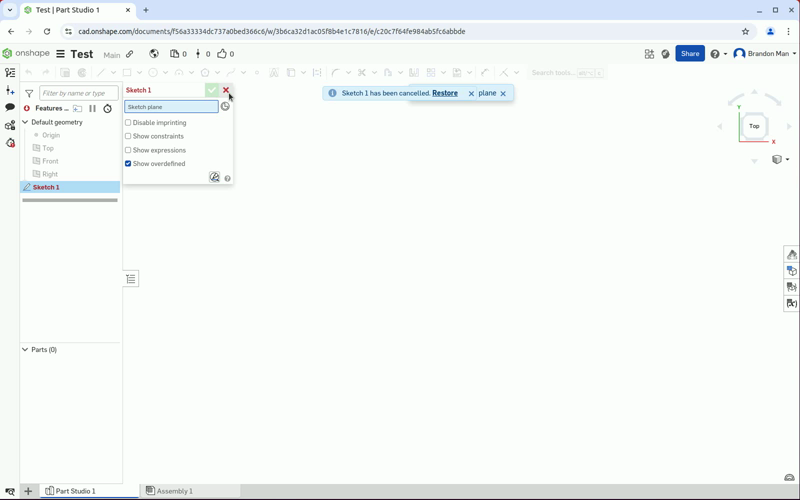
mouse_move(73, 150)
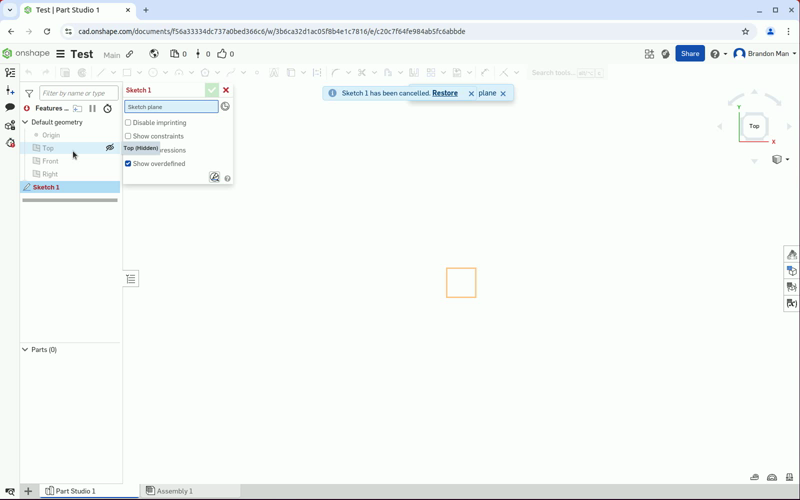
click(73, 150)
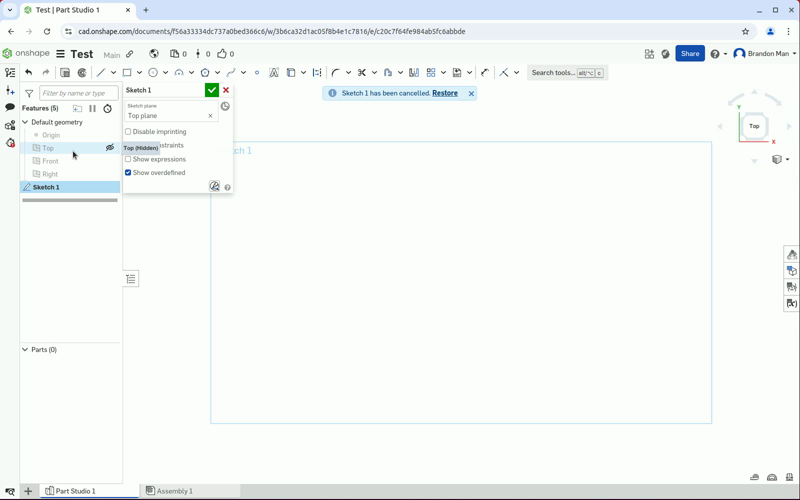
mouse_move(73, 352)
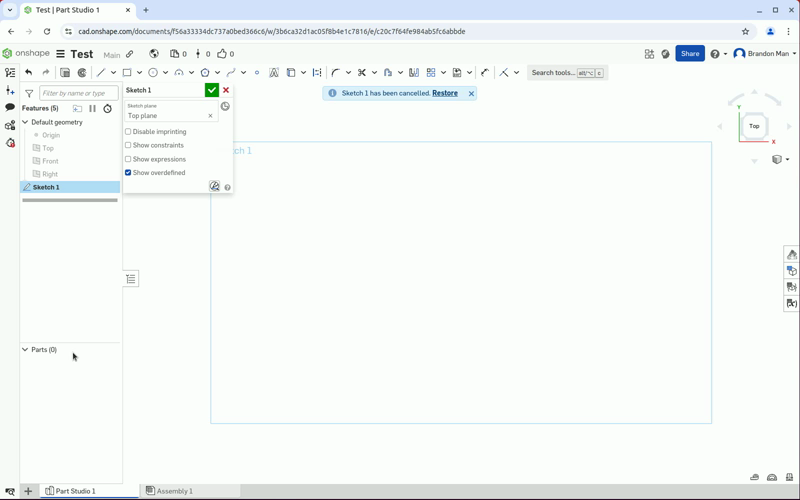
key(y)
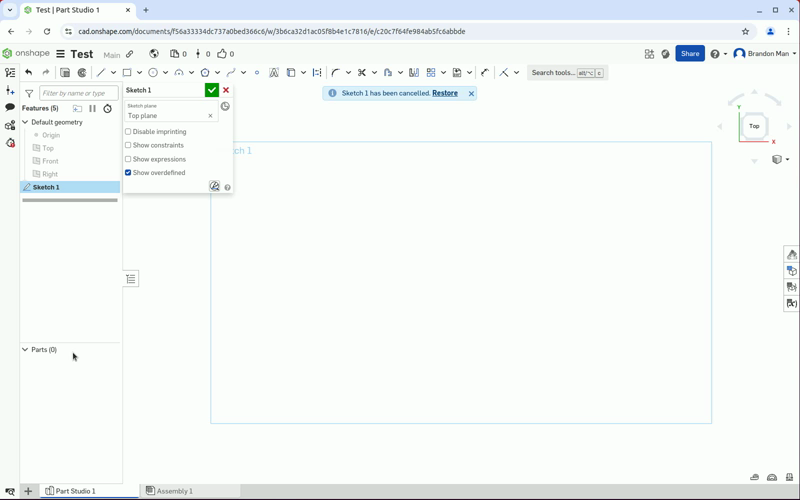
key(l)
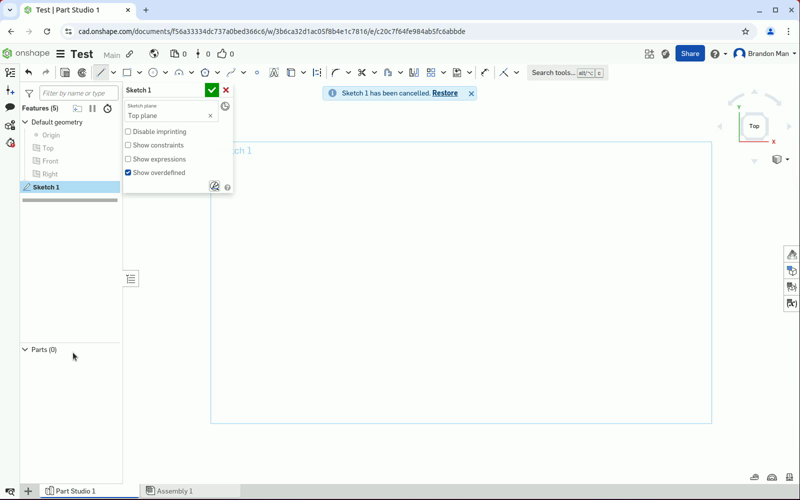
key_down(shift)
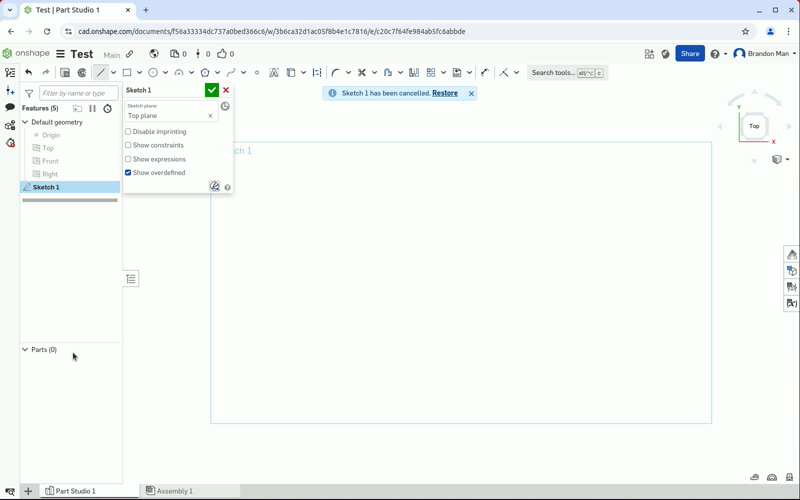
mouse_move(445, 291)
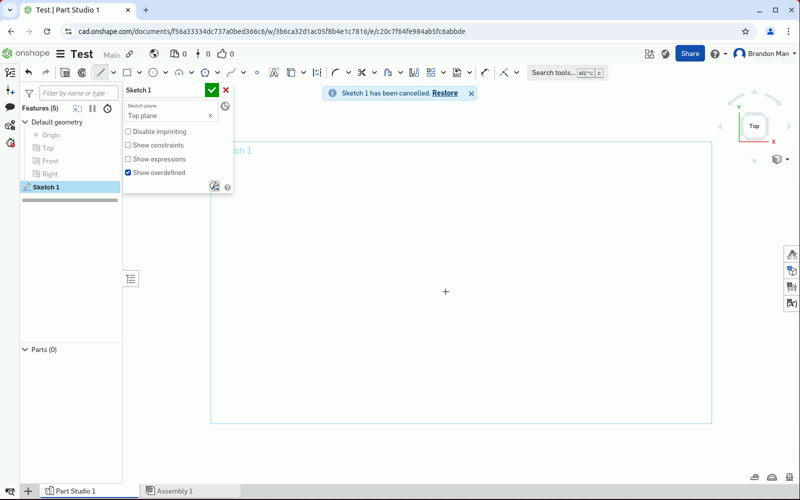
click(445, 291)
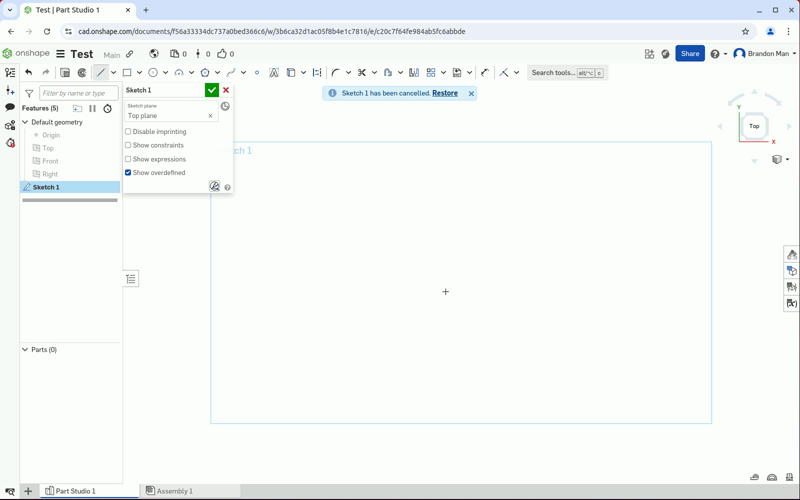
key_up(shift)
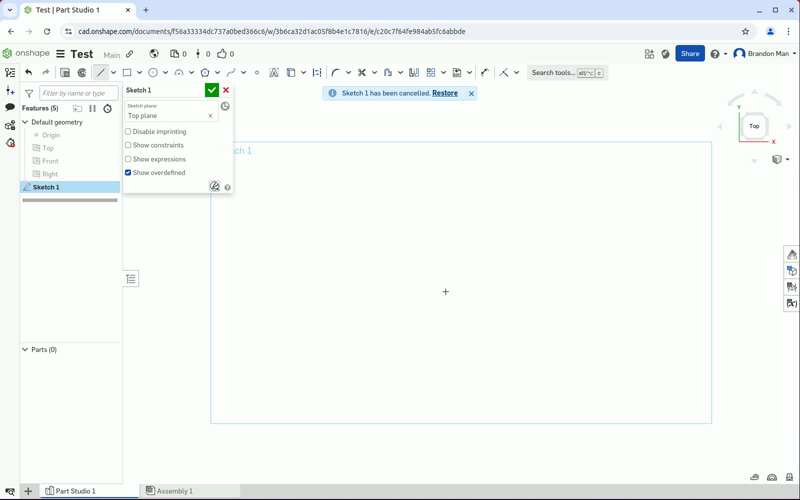
key_down(shift)
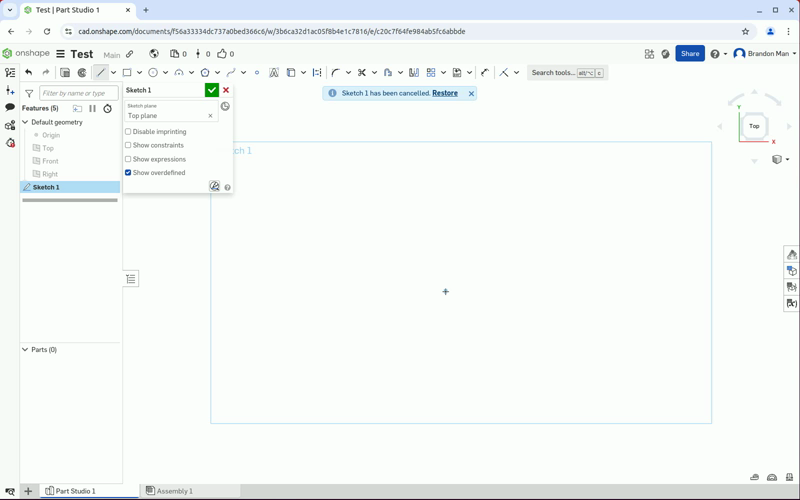
mouse_move(475, 291)
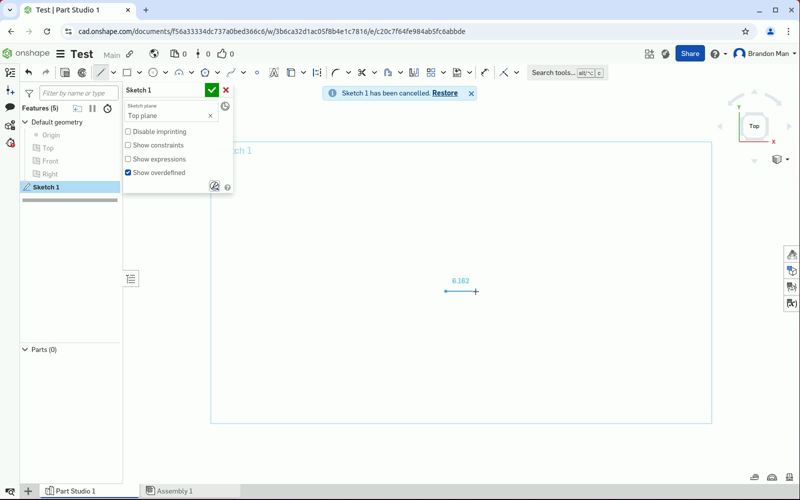
mouse_move(451, 291)
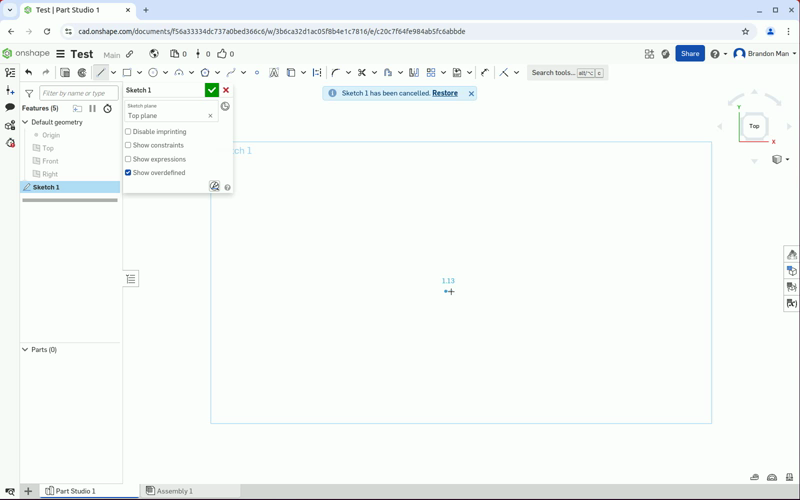
scroll(6)
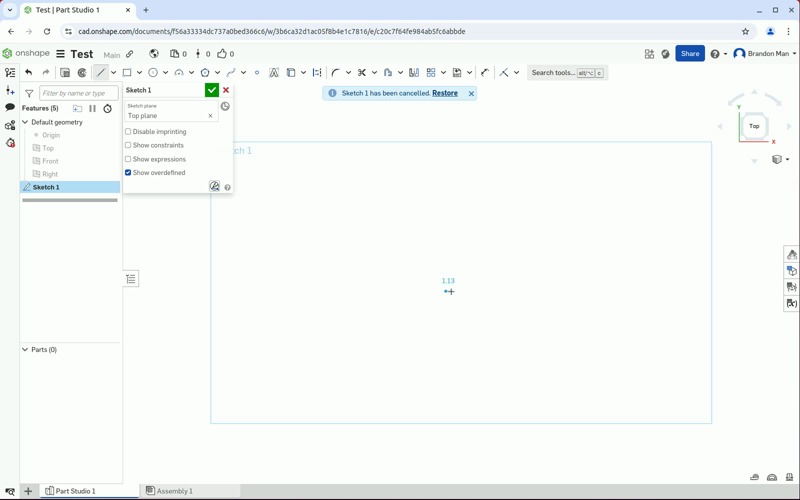
scroll(6)
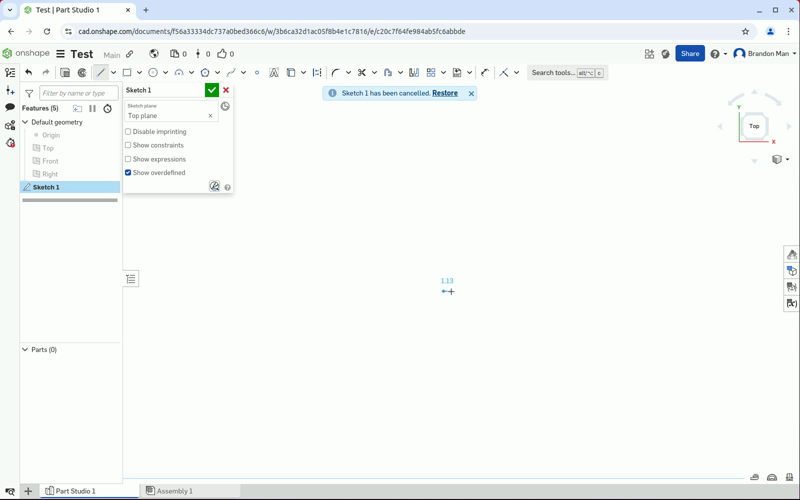
scroll(6)
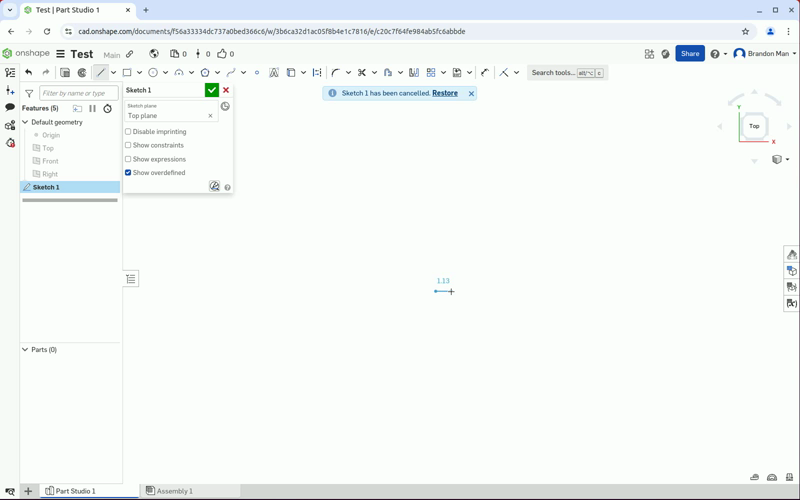
scroll(6)
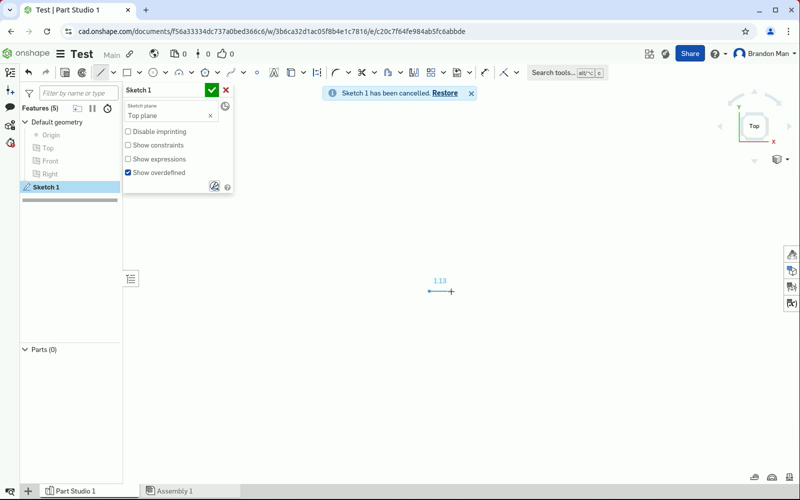
scroll(6)
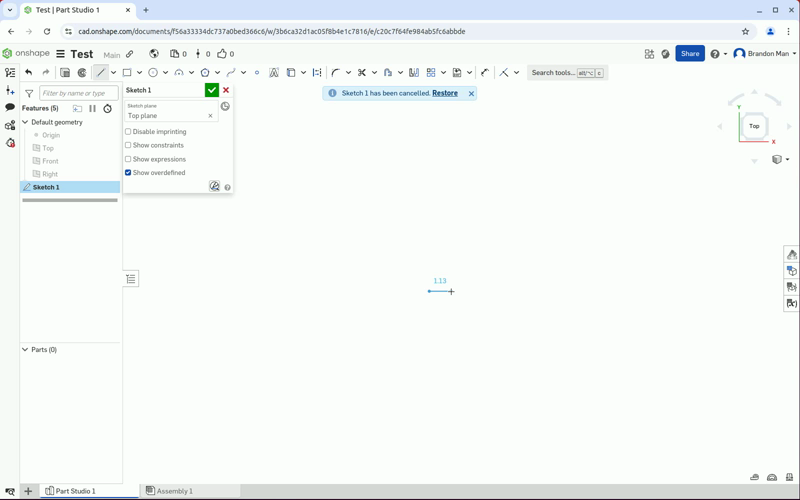
scroll(6)
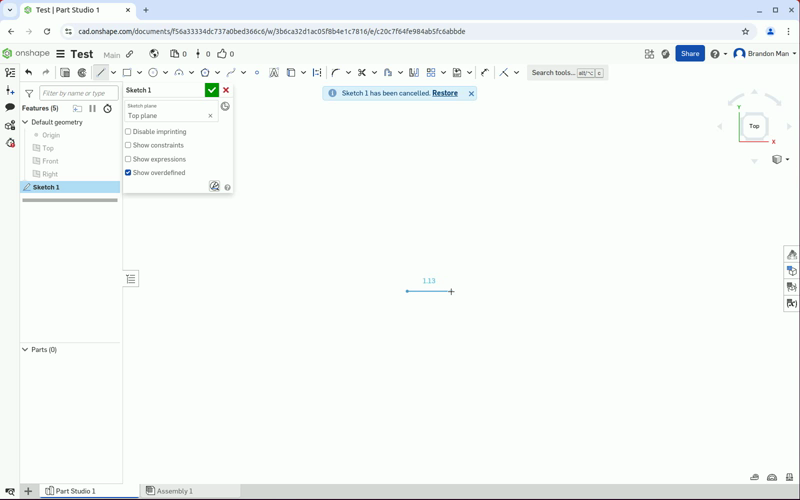
scroll(6)
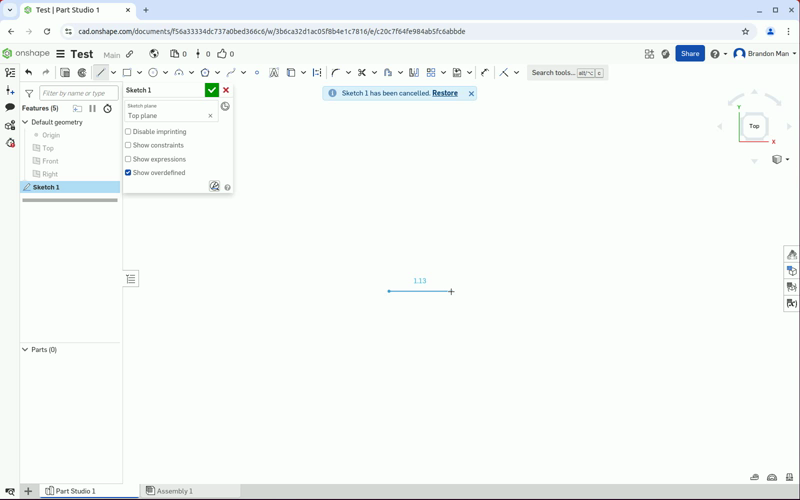
click(451, 291)
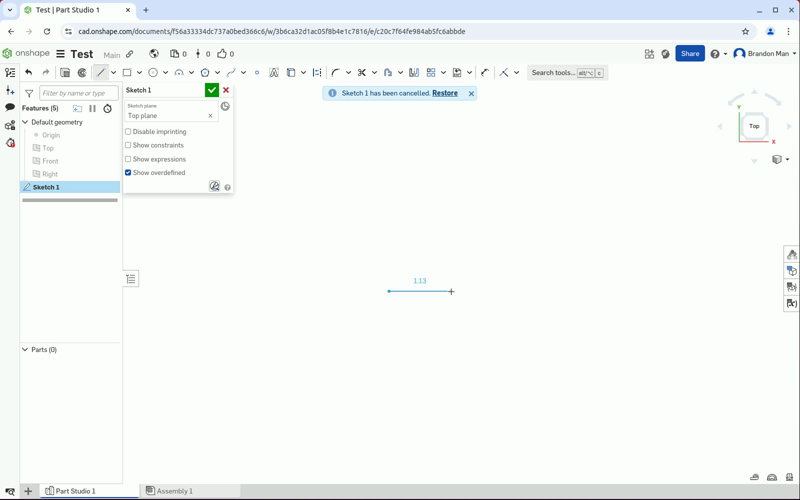
scroll(-6)
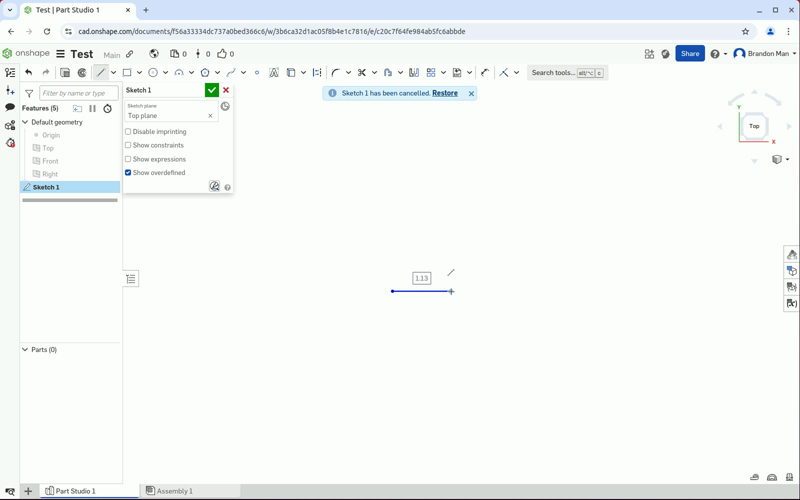
scroll(-6)
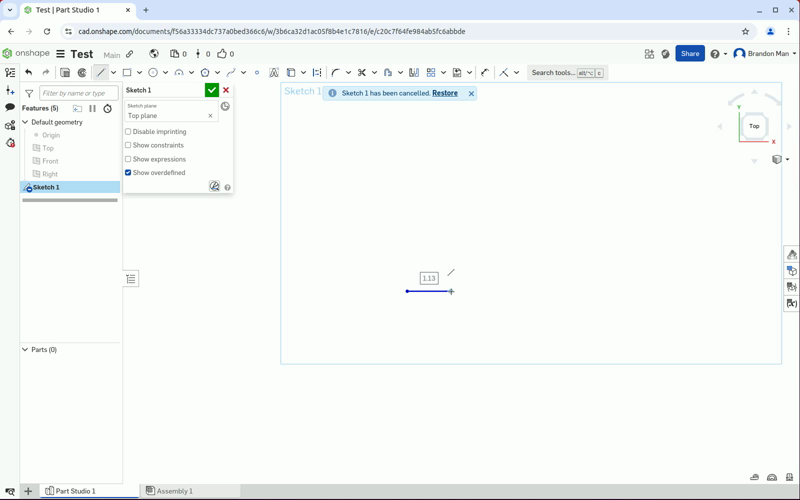
scroll(-6)
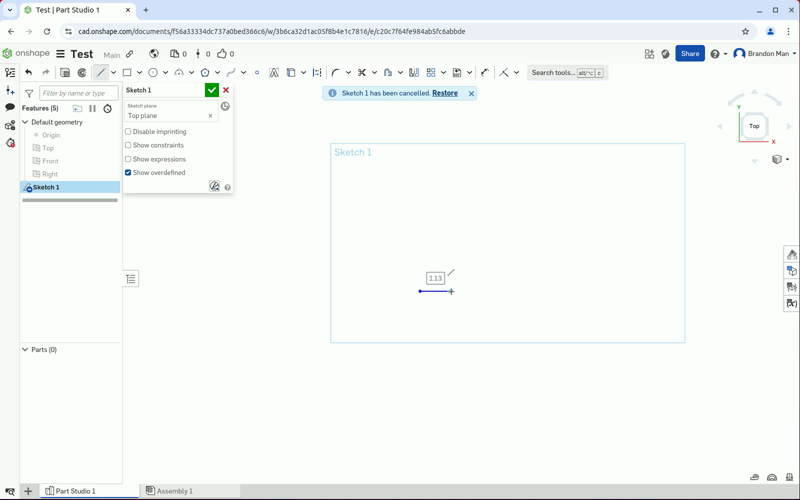
scroll(-6)
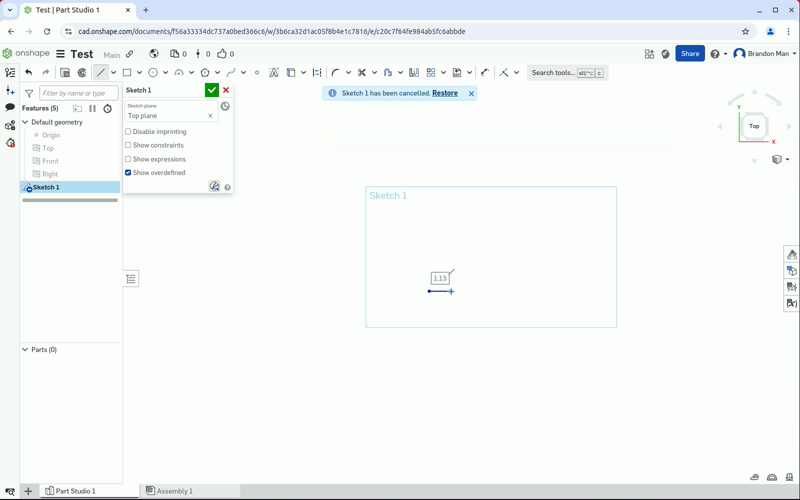
scroll(-6)
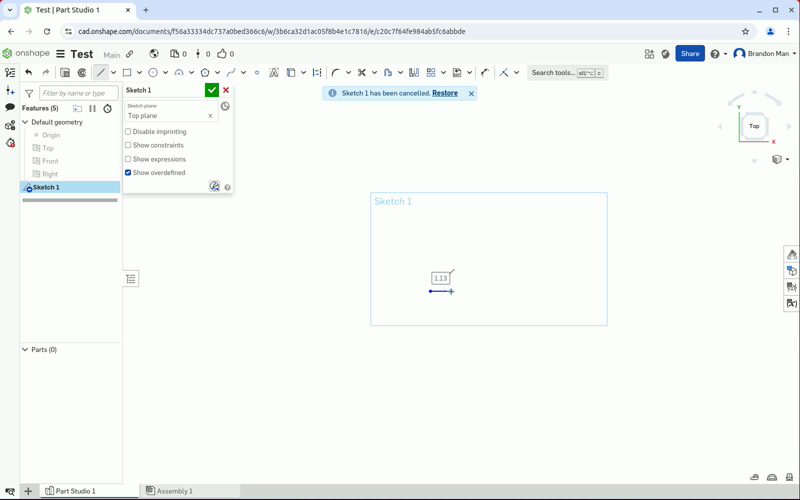
scroll(-6)
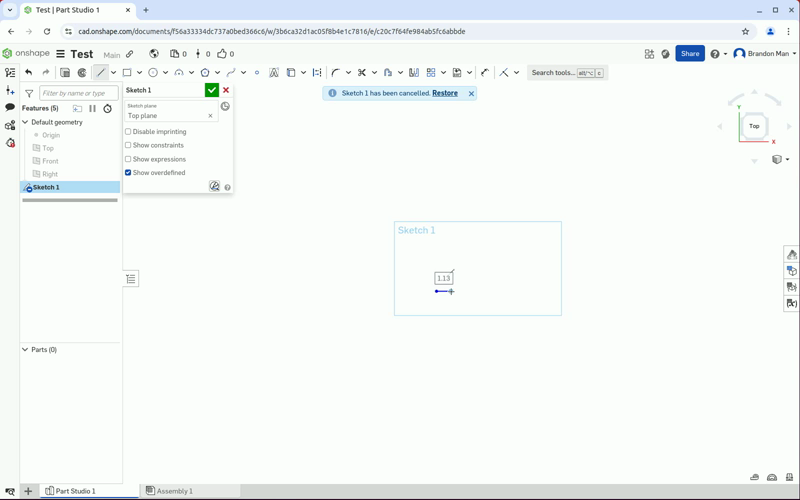
scroll(-6)
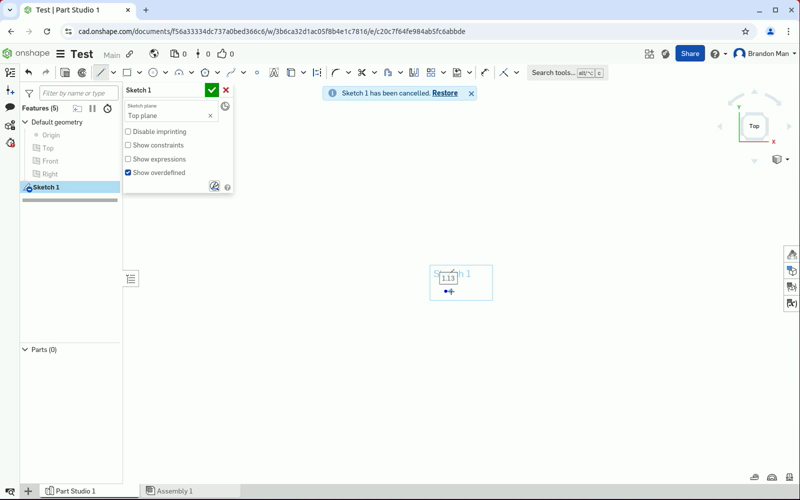
key_up(shift)
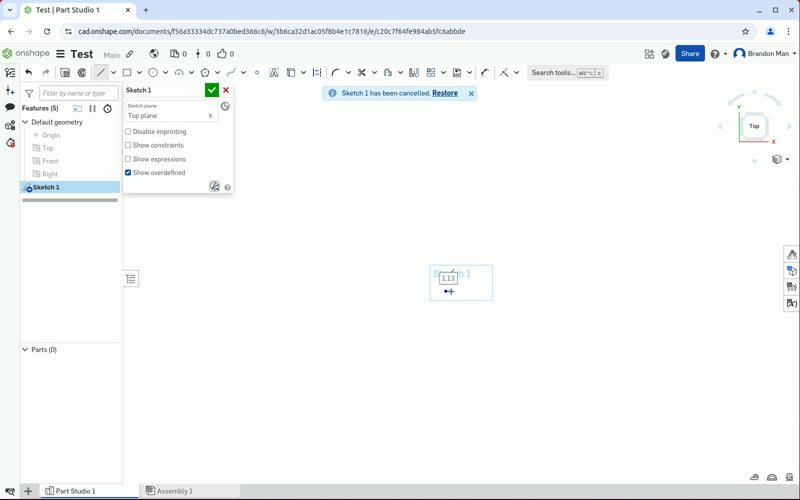
key_down(shift)
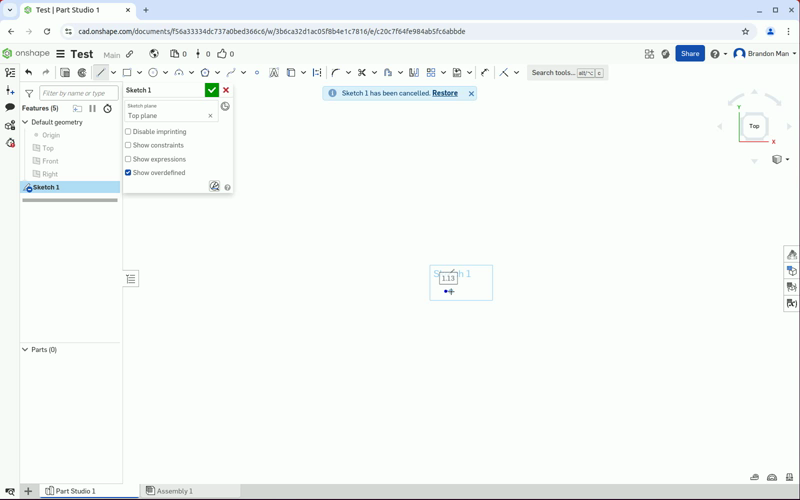
mouse_move(481, 291)
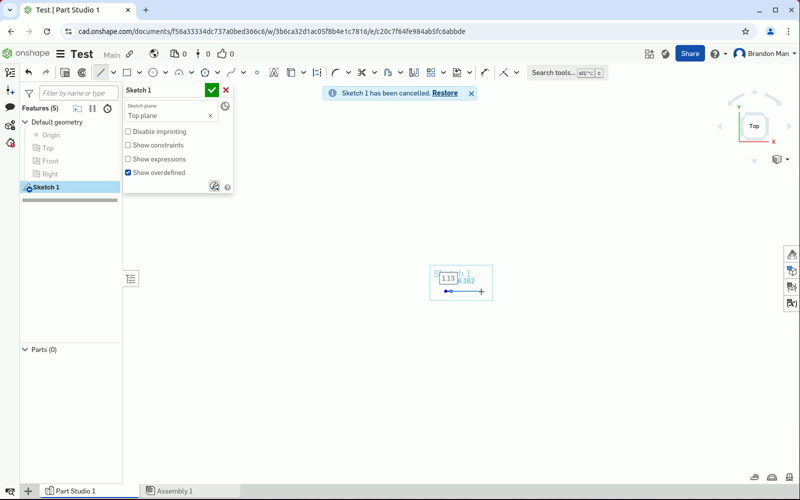
mouse_move(451, 279)
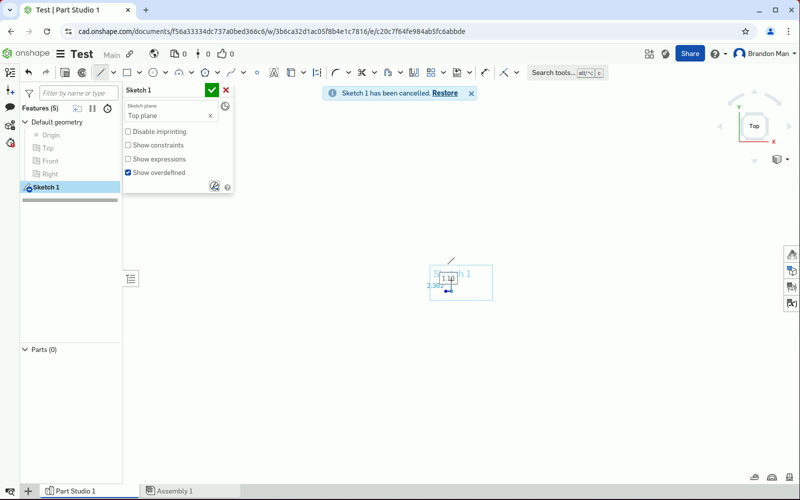
click(451, 279)
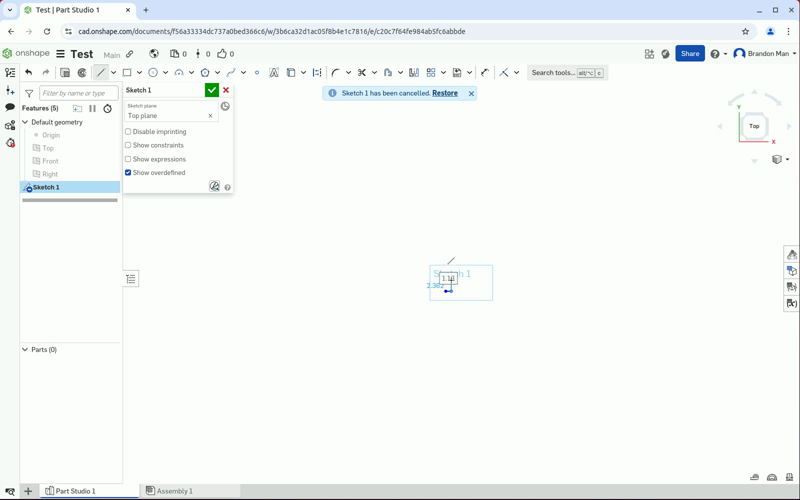
key_up(shift)
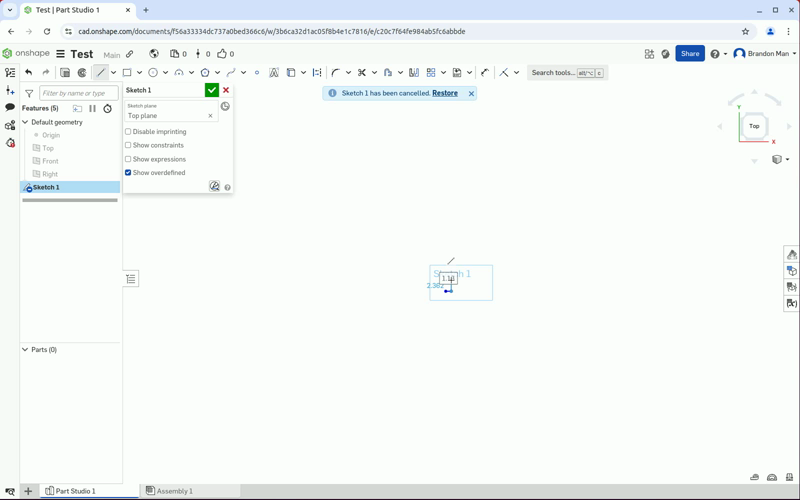
key_down(shift)
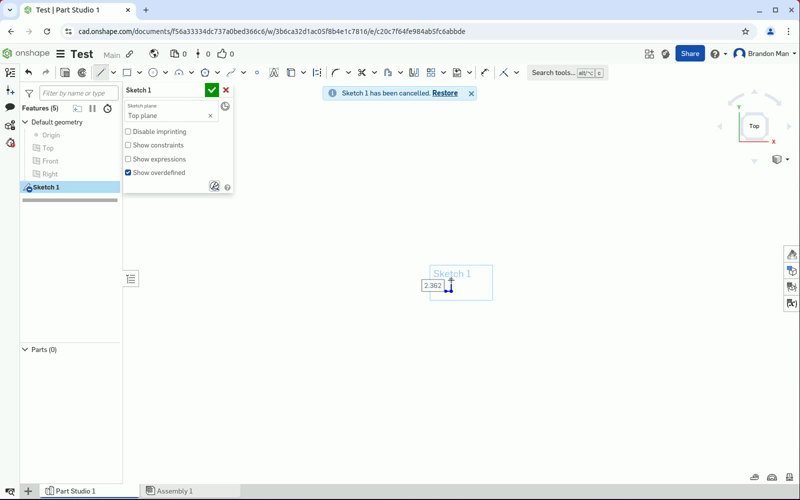
mouse_move(481, 279)
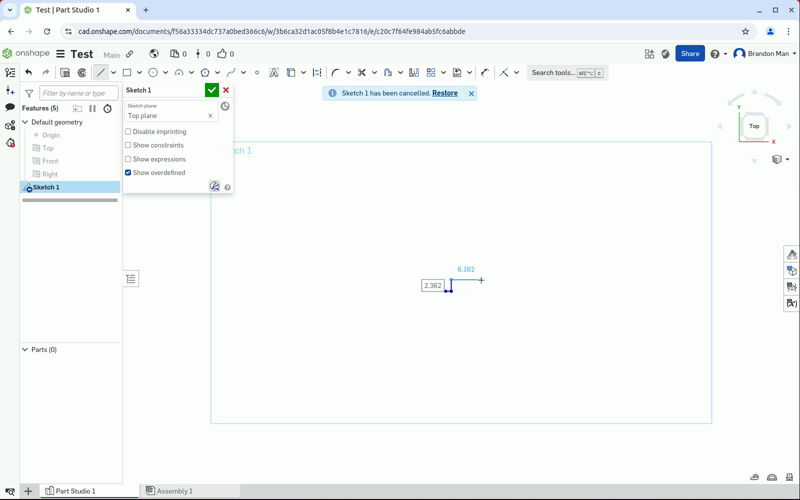
mouse_move(451, 273)
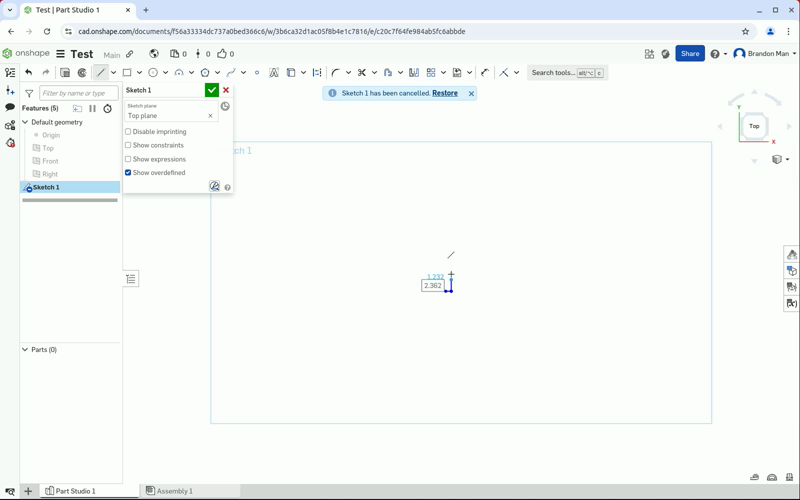
scroll(6)
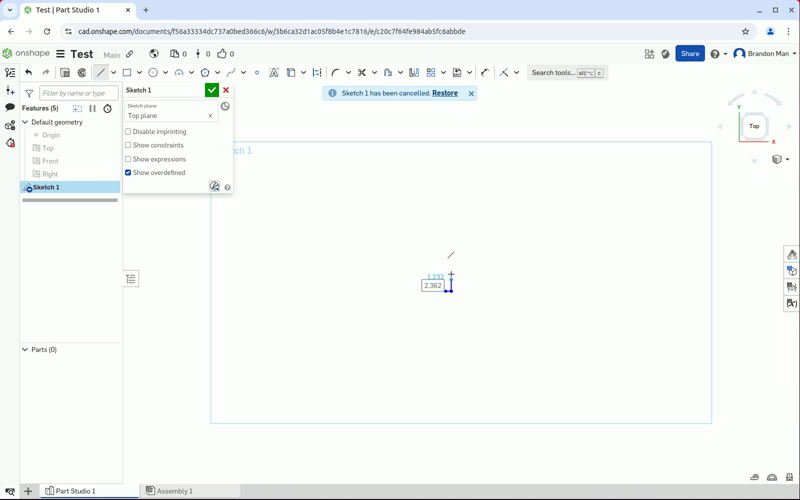
scroll(6)
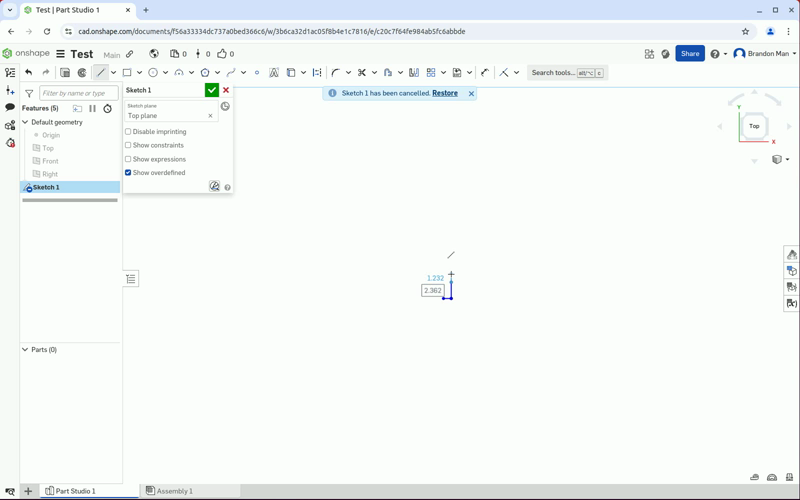
scroll(6)
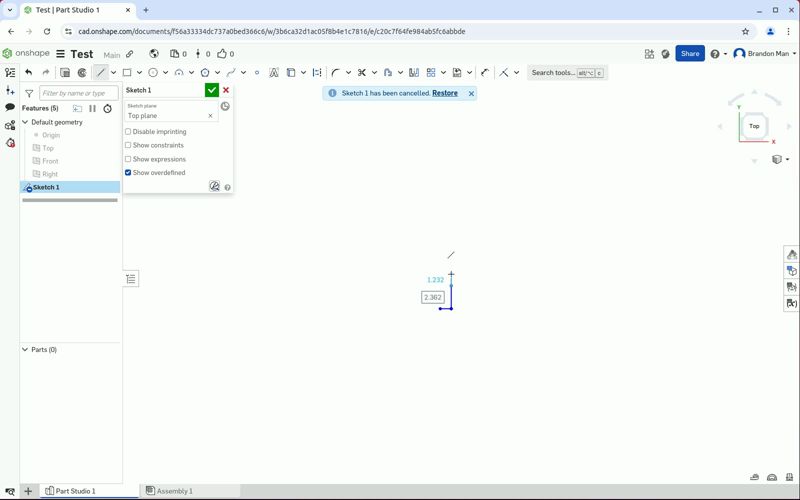
scroll(6)
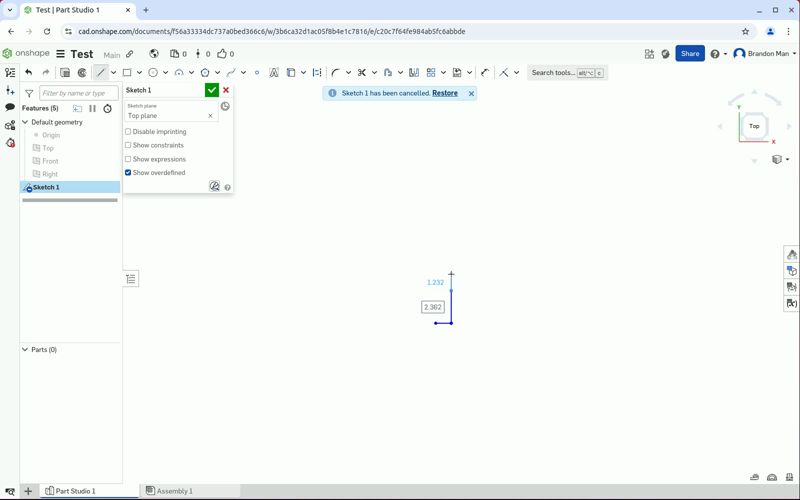
scroll(6)
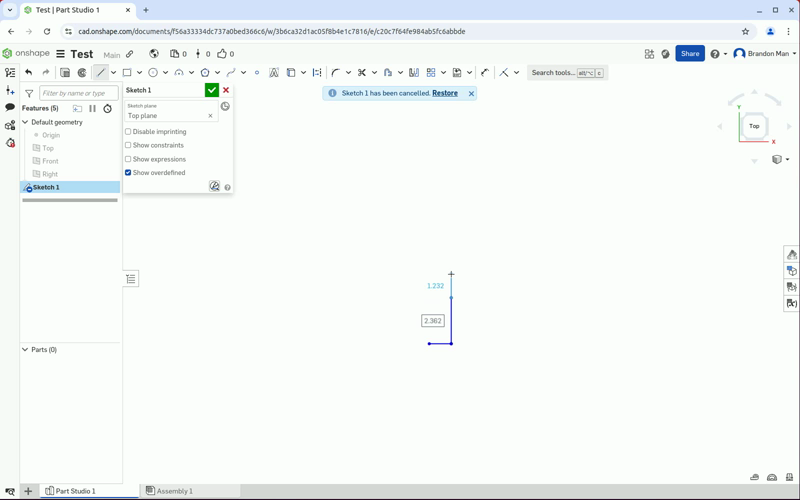
scroll(6)
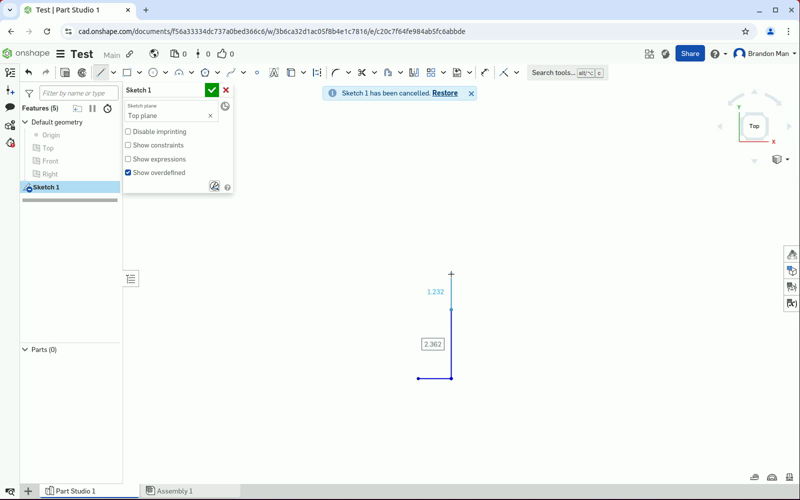
scroll(6)
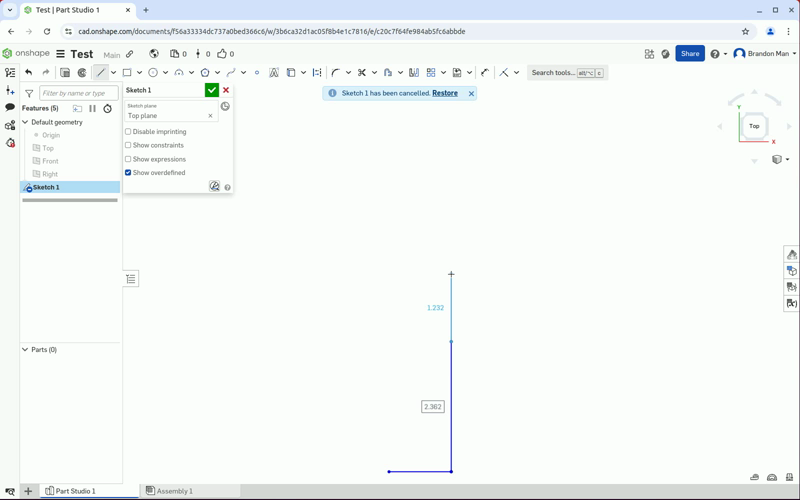
click(451, 273)
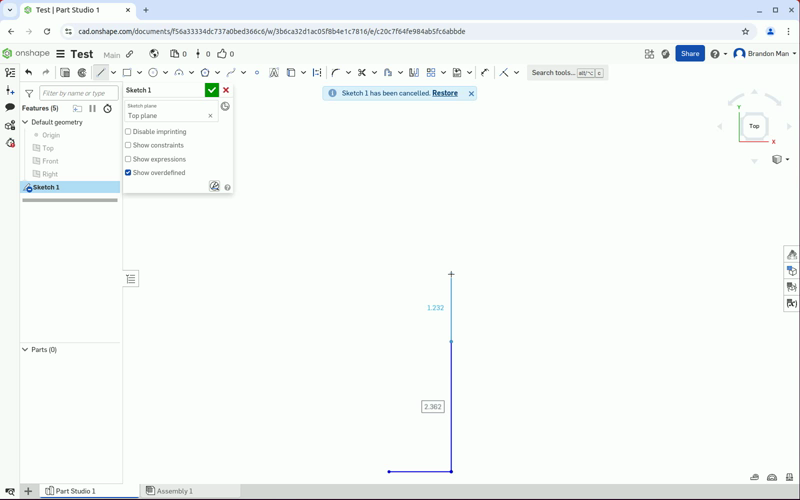
scroll(-6)
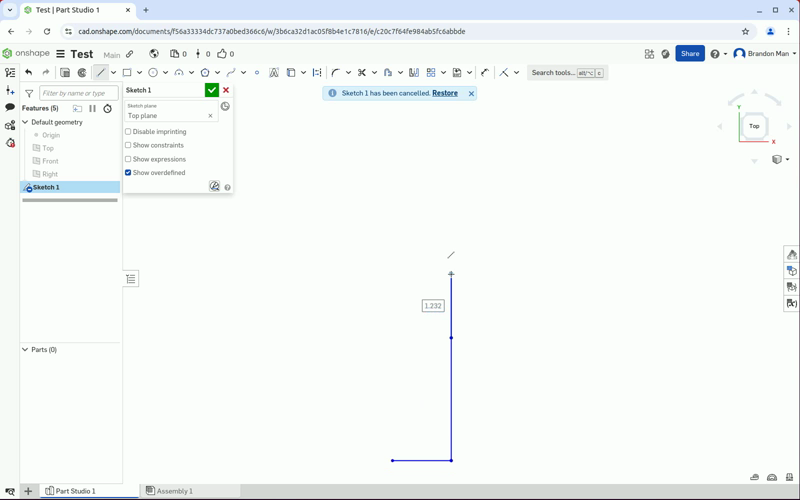
scroll(-6)
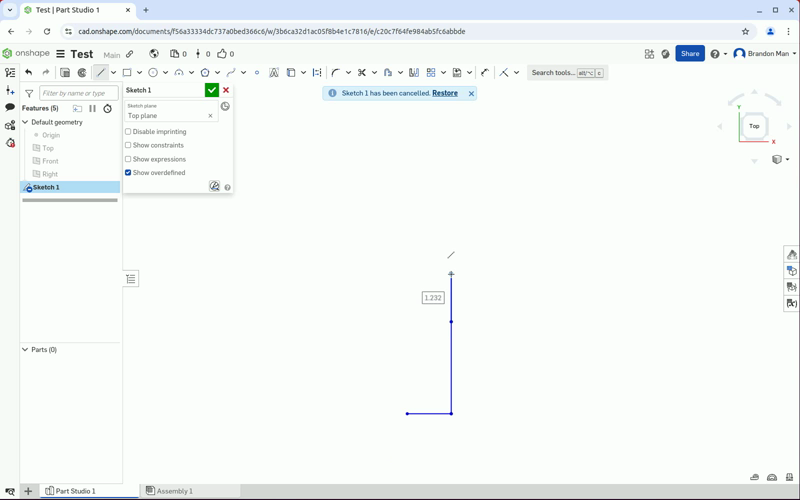
scroll(-6)
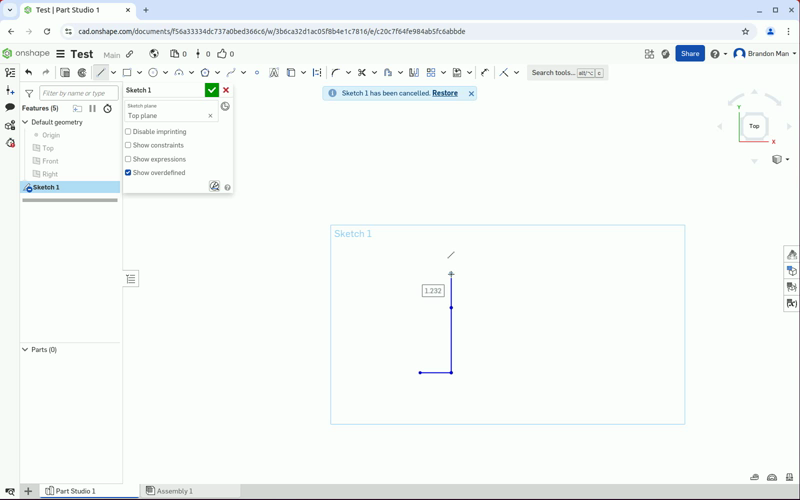
scroll(-6)
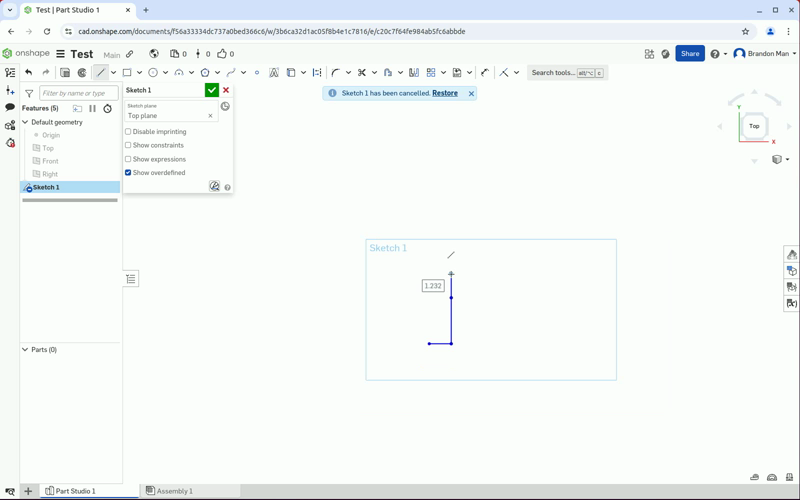
scroll(-6)
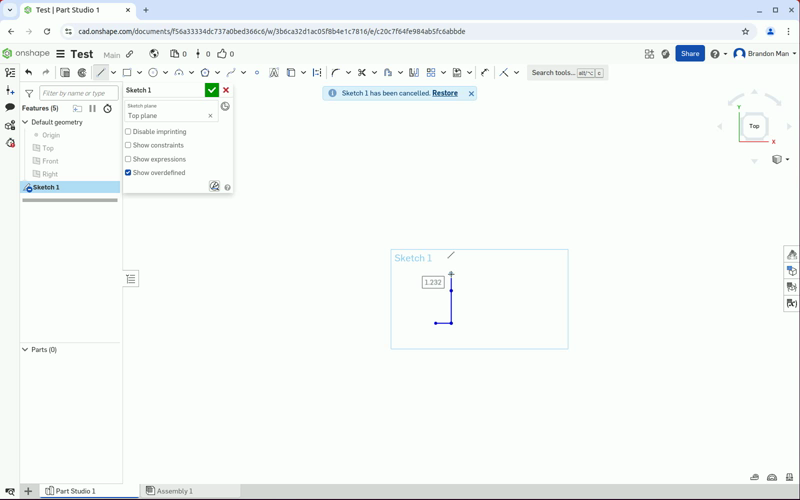
scroll(-6)
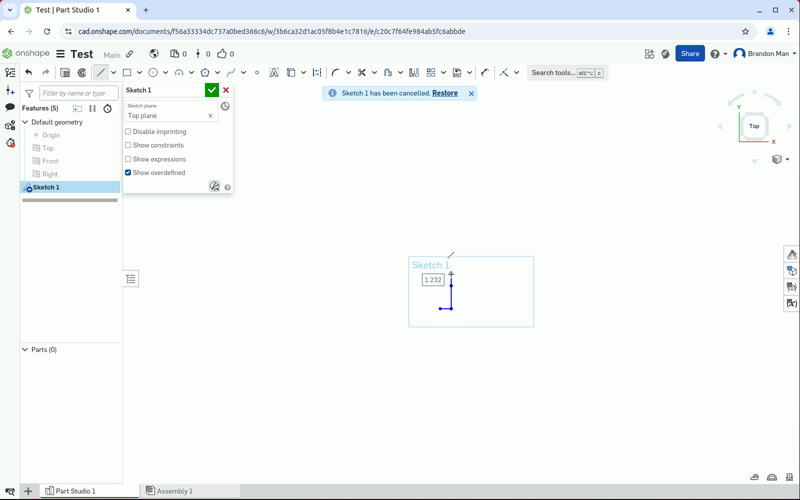
scroll(-6)
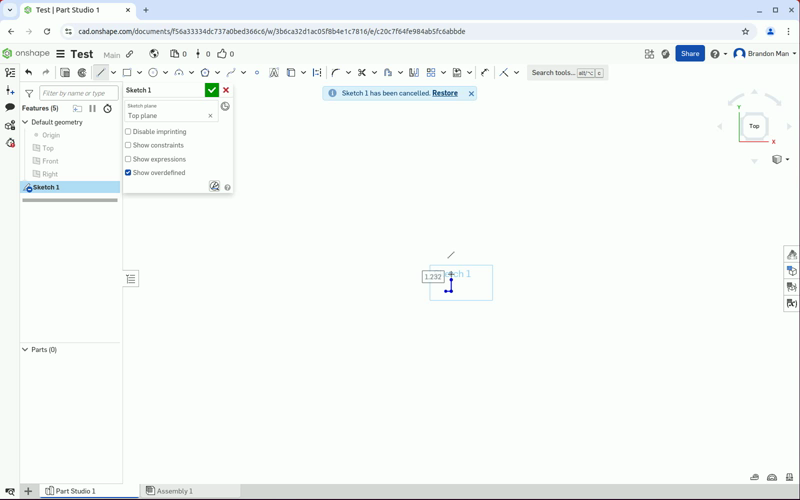
key_up(shift)
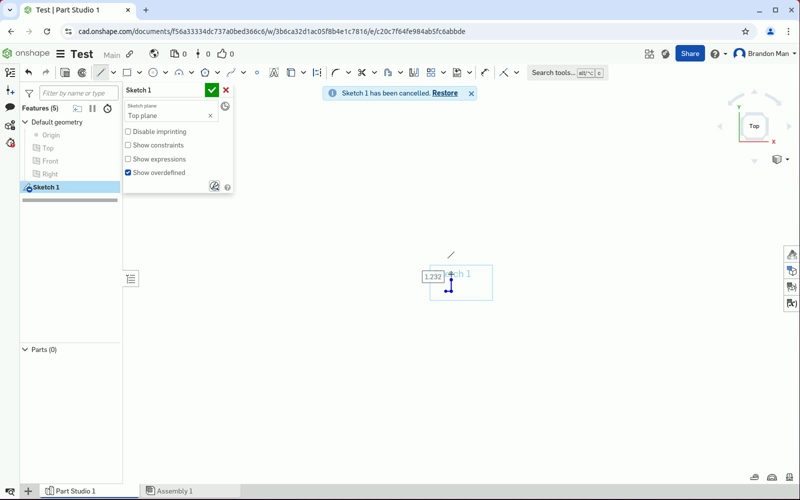
key_down(shift)
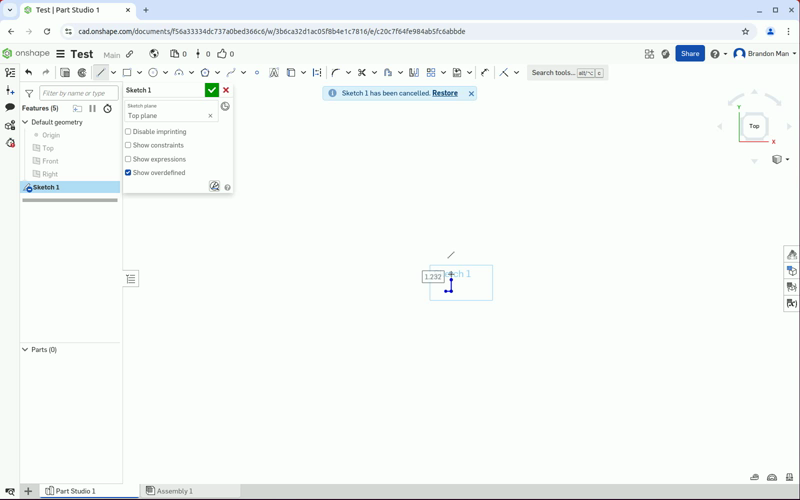
mouse_move(481, 273)
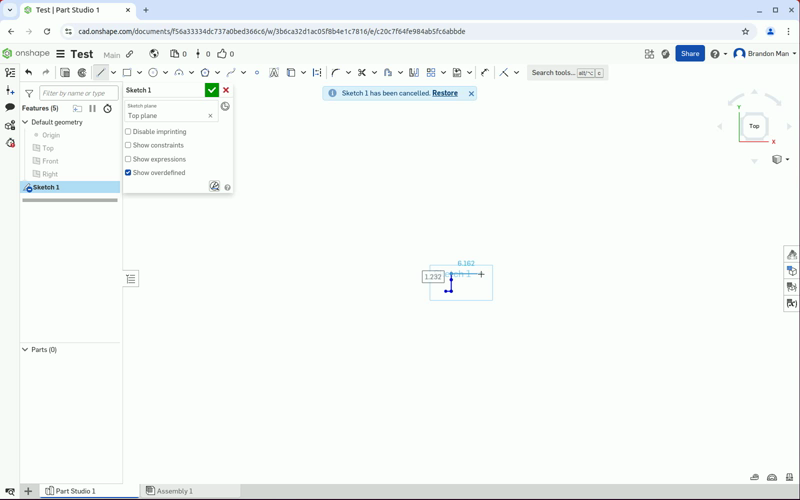
mouse_move(451, 262)
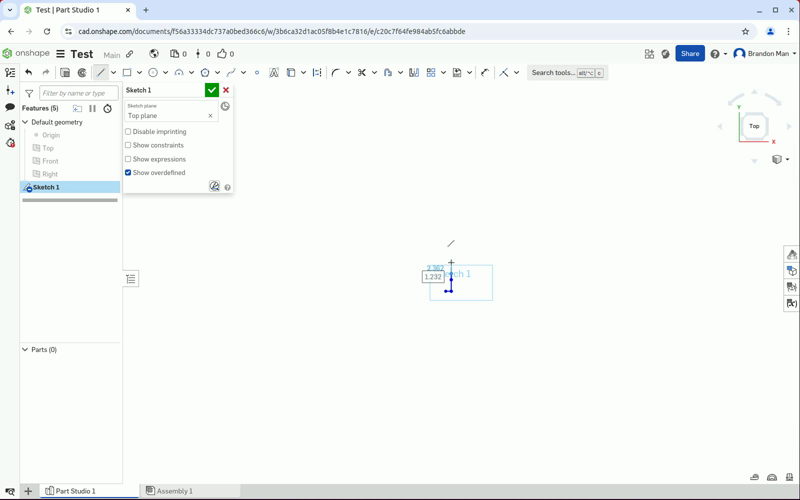
click(451, 262)
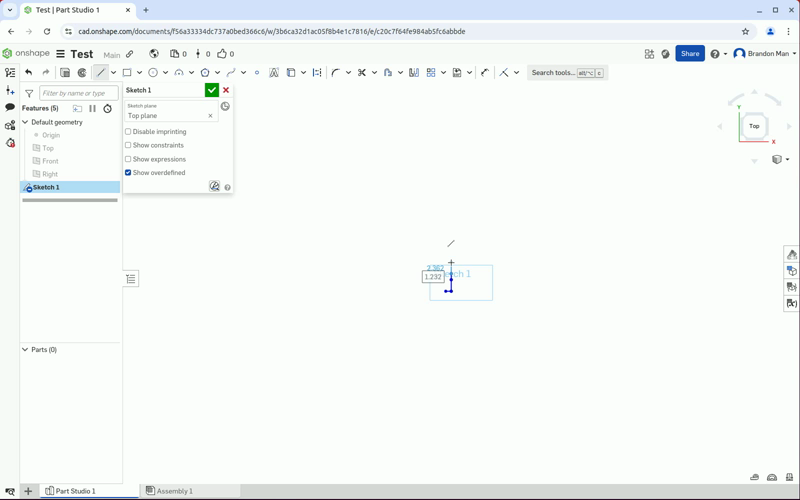
key_up(shift)
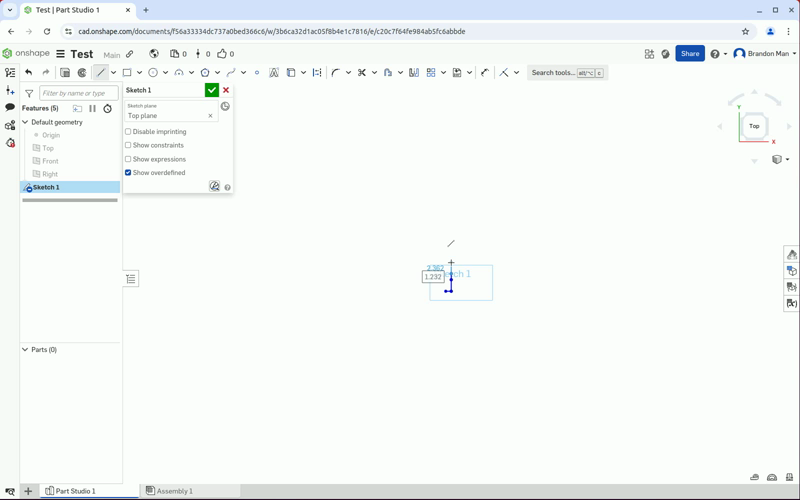
key_down(shift)
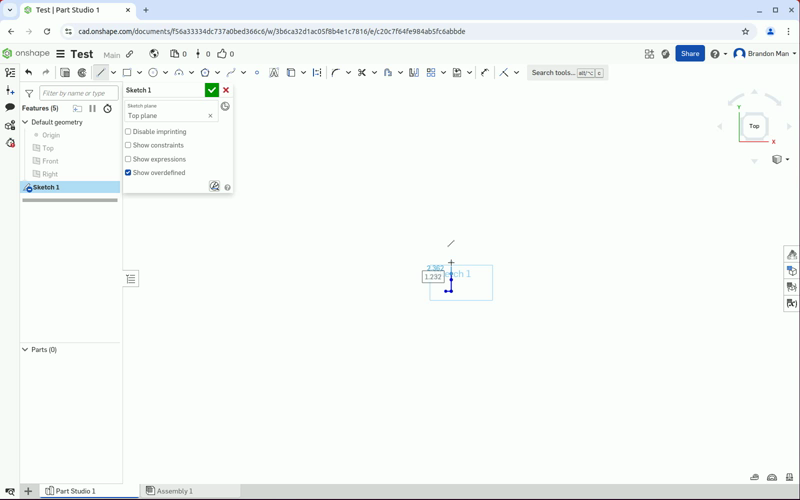
mouse_move(481, 262)
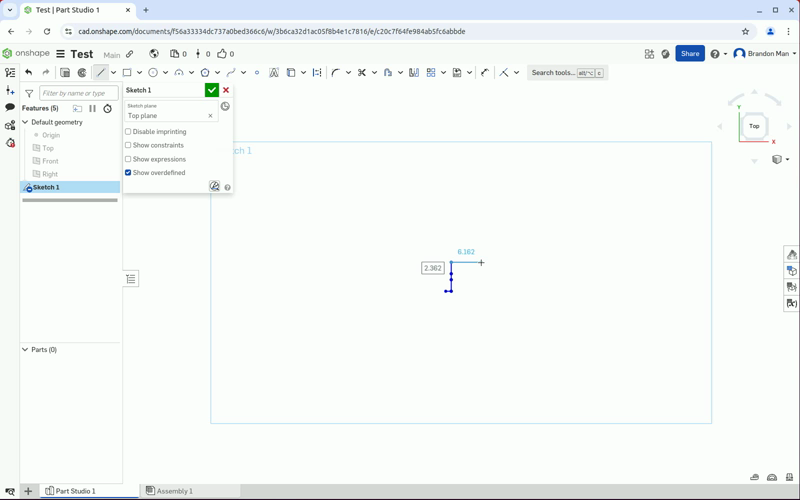
mouse_move(445, 262)
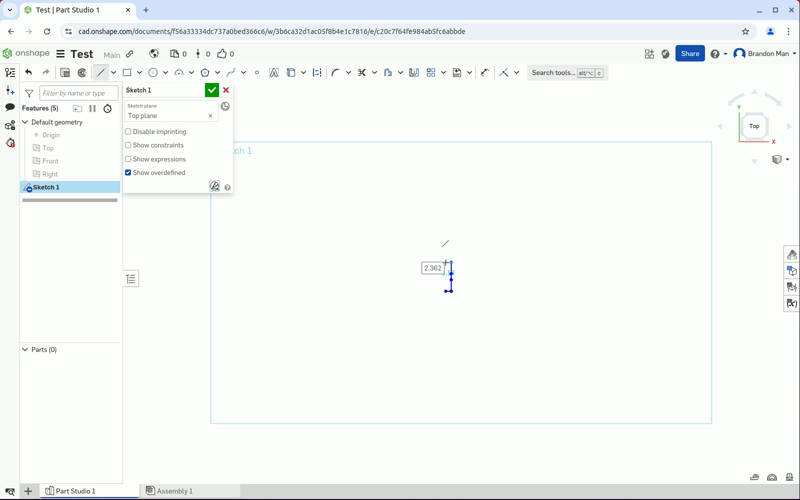
scroll(6)
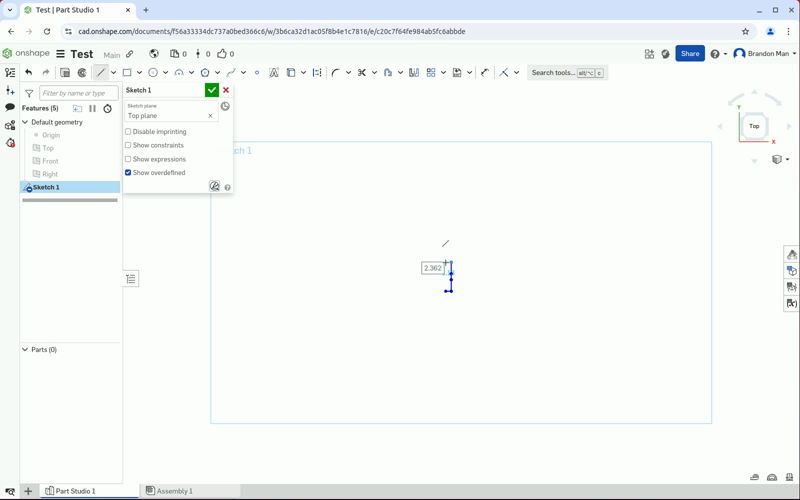
scroll(6)
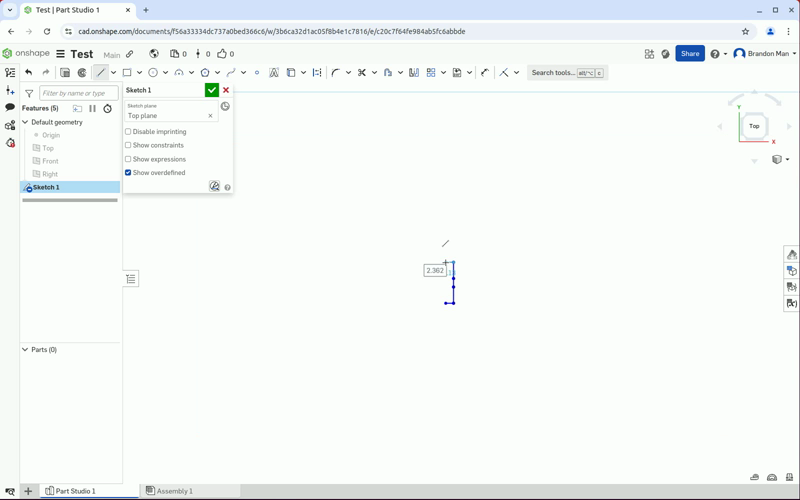
scroll(6)
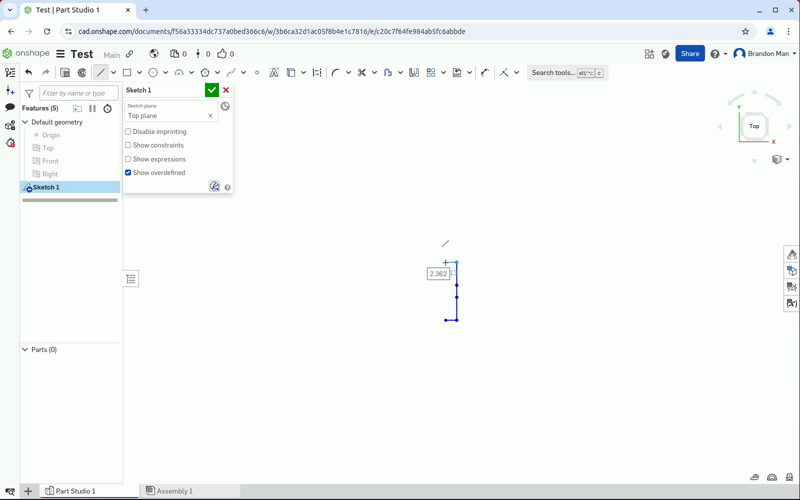
scroll(6)
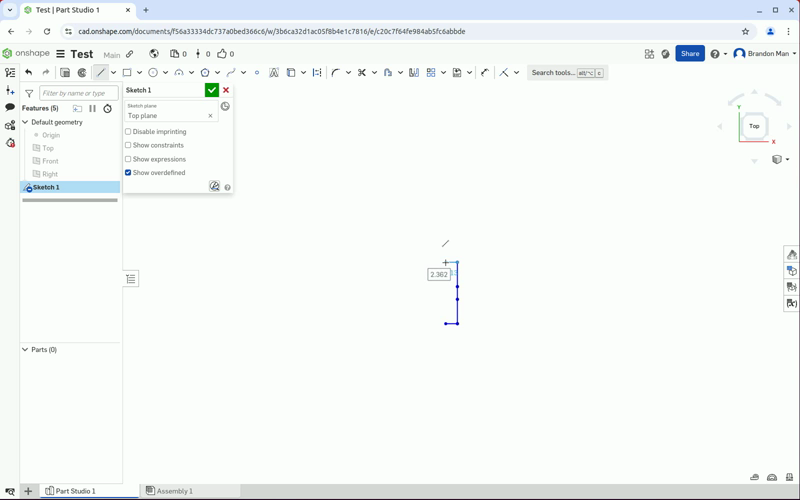
scroll(6)
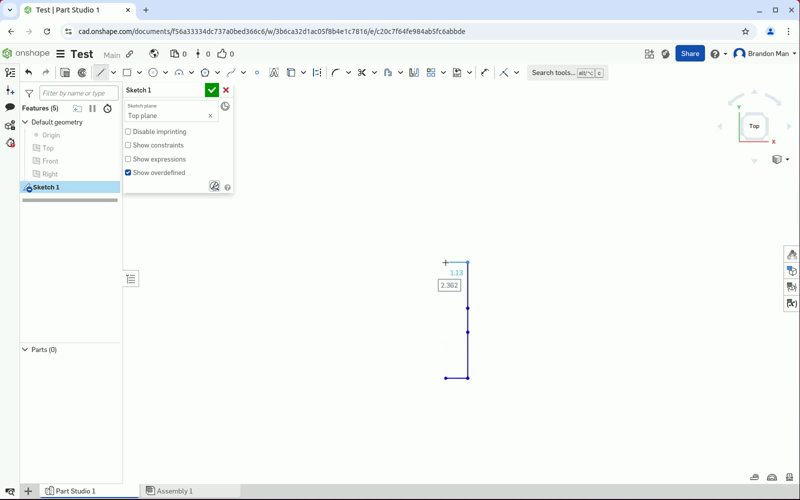
scroll(6)
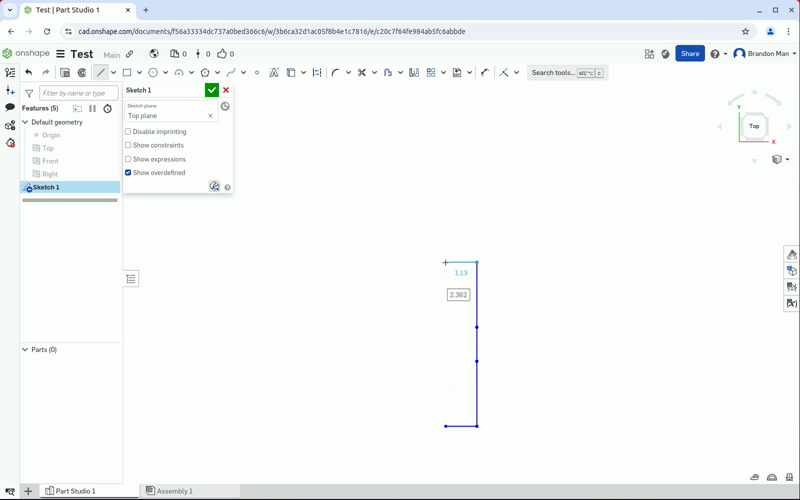
scroll(6)
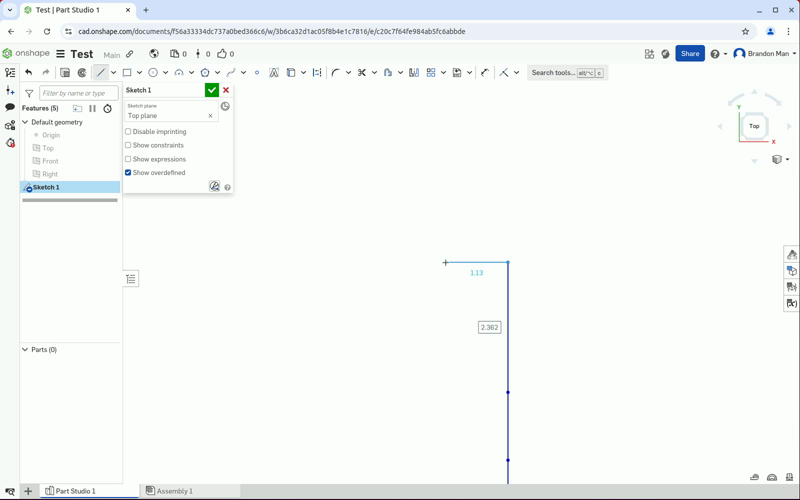
click(445, 262)
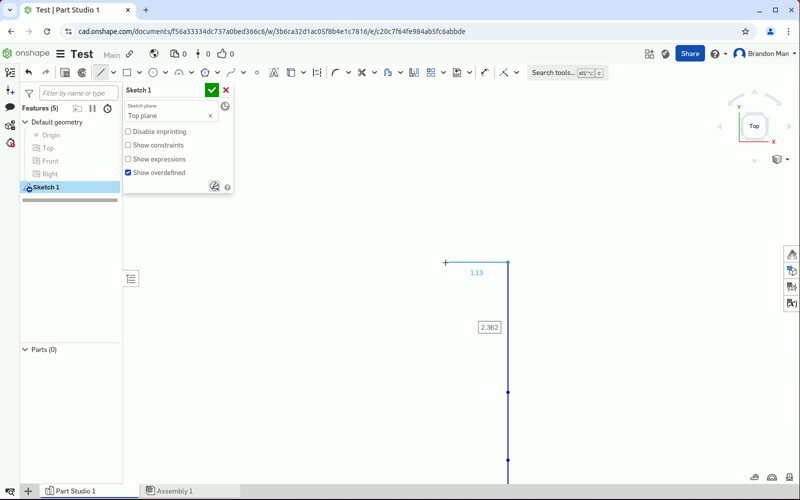
scroll(-6)
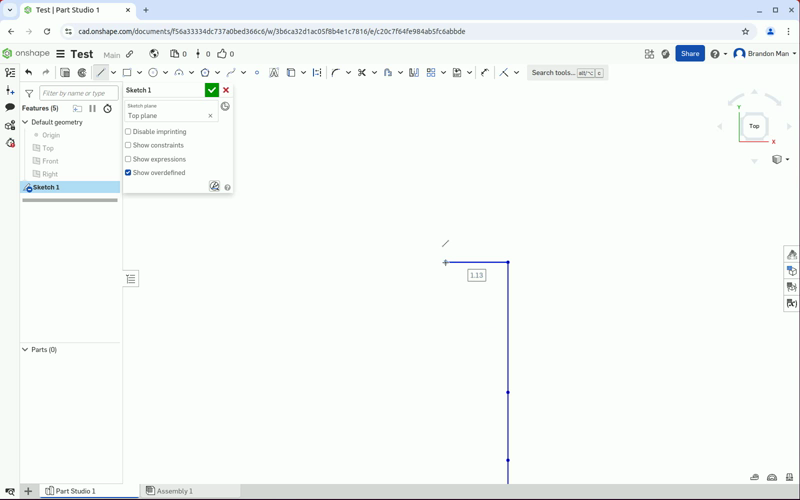
scroll(-6)
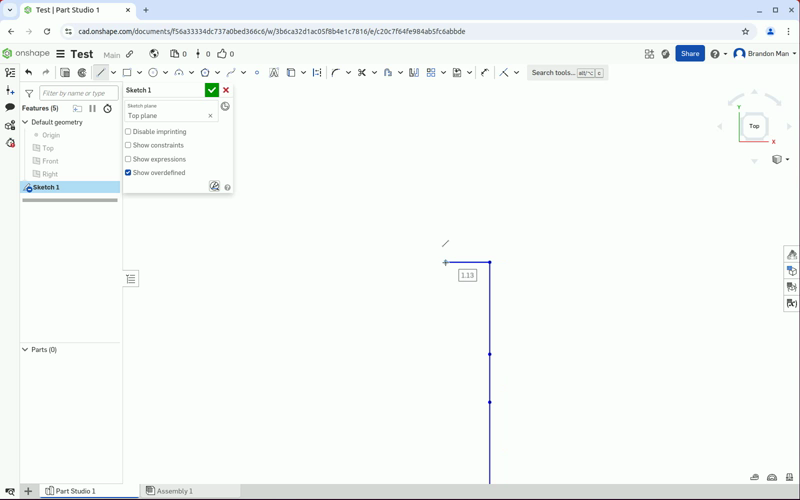
scroll(-6)
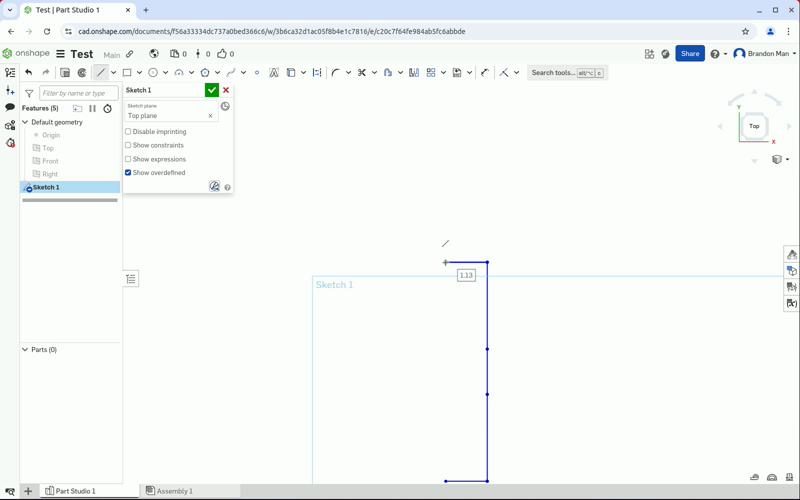
scroll(-6)
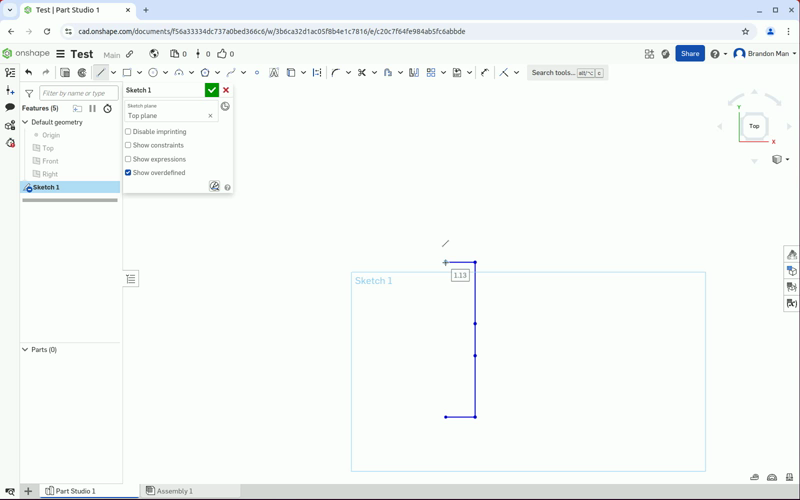
scroll(-6)
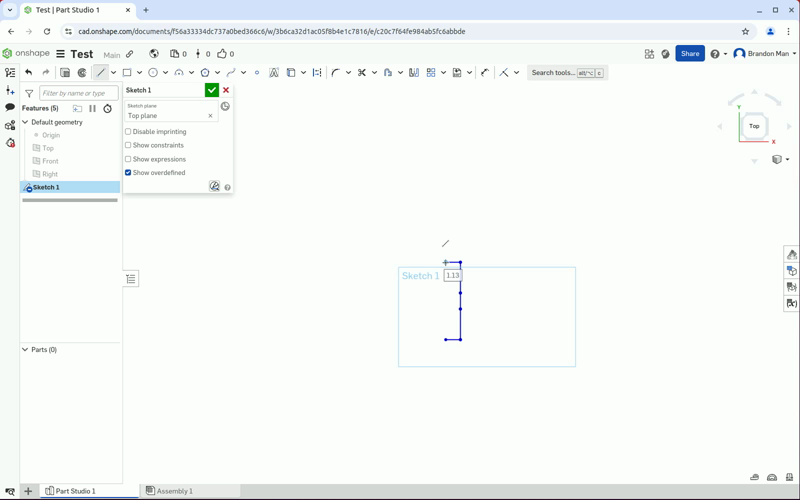
scroll(-6)
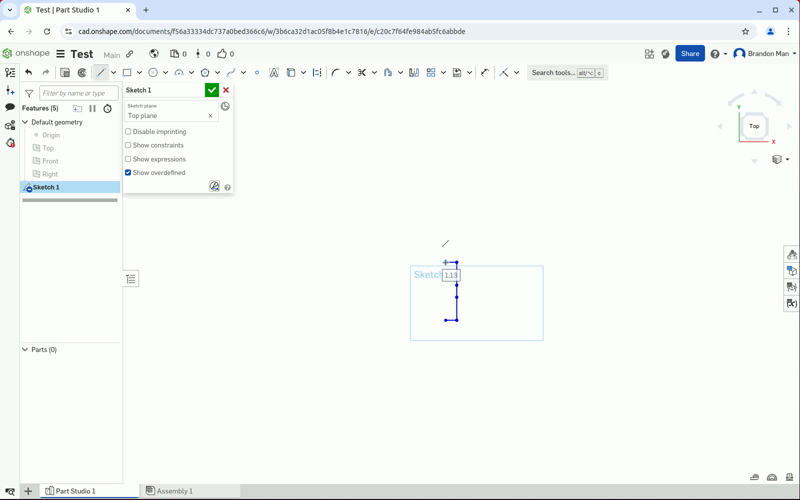
scroll(-6)
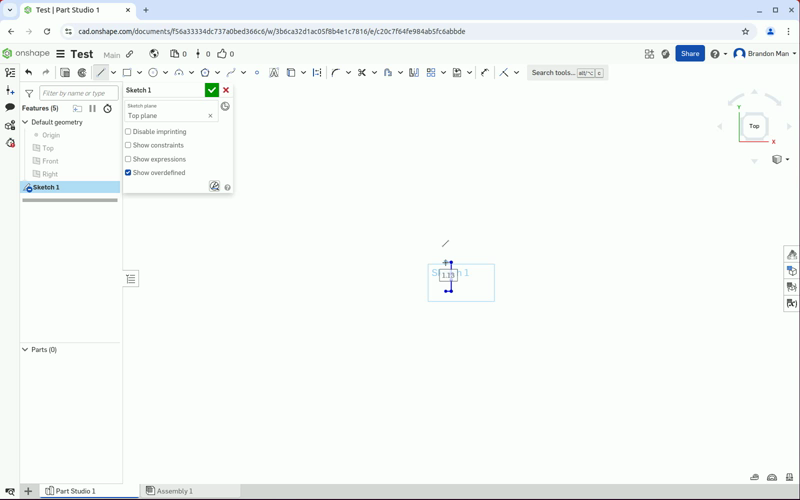
key_up(shift)
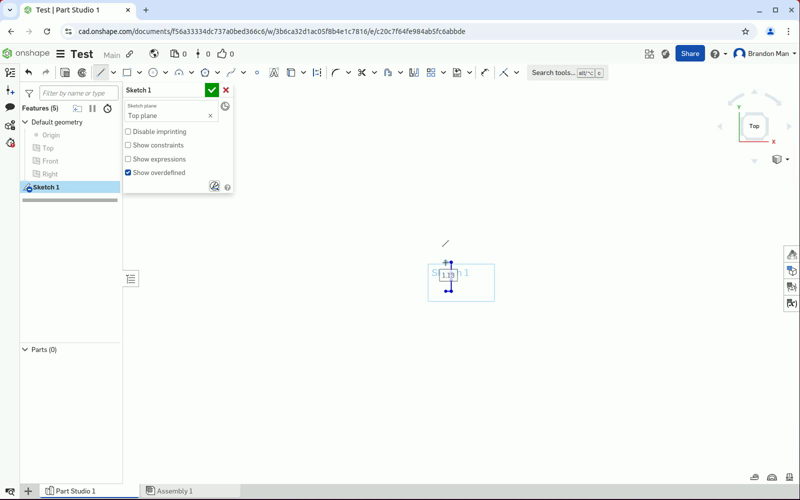
mouse_move(475, 262)
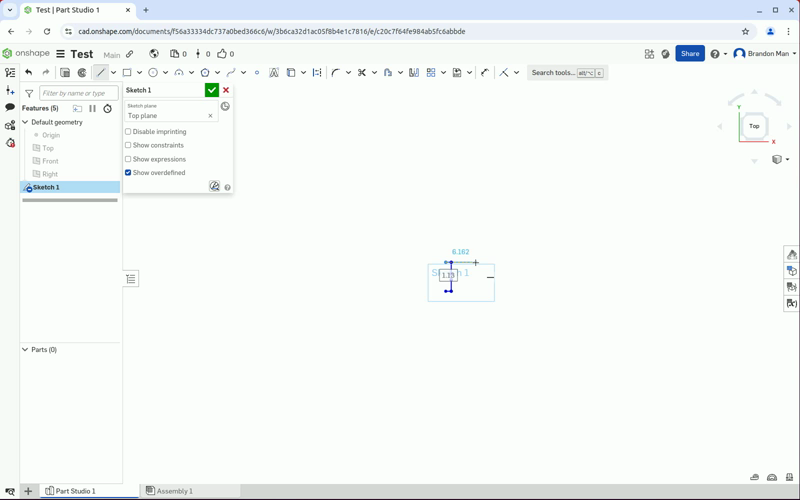
key_down(shift)
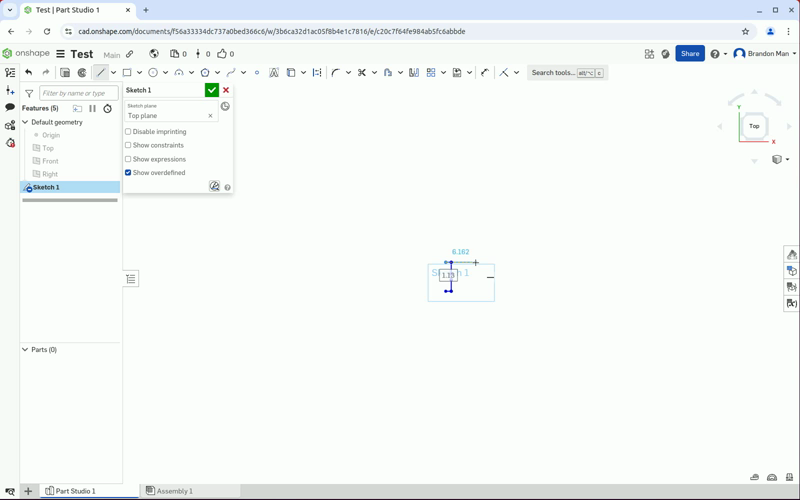
mouse_move(445, 291)
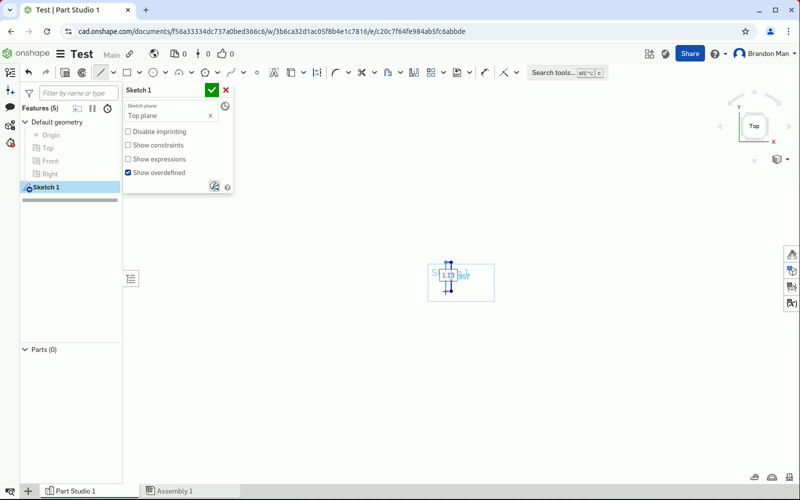
key_up(shift)
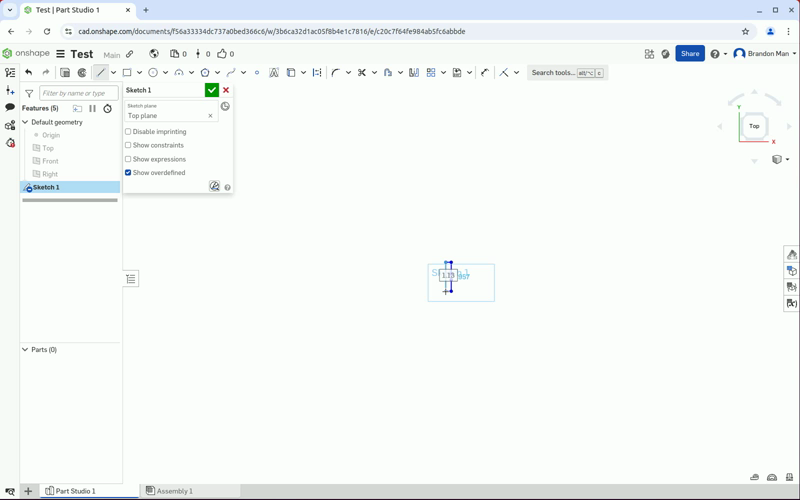
click(445, 291)
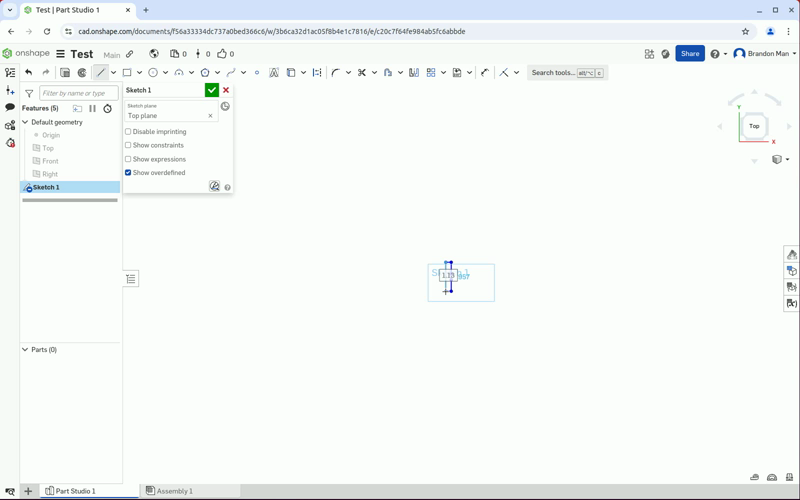
key(esc)
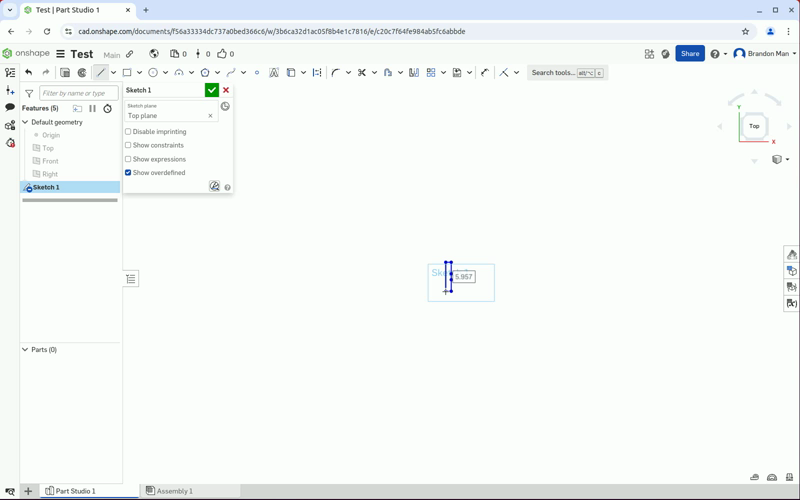
mouse_move(446, 290)
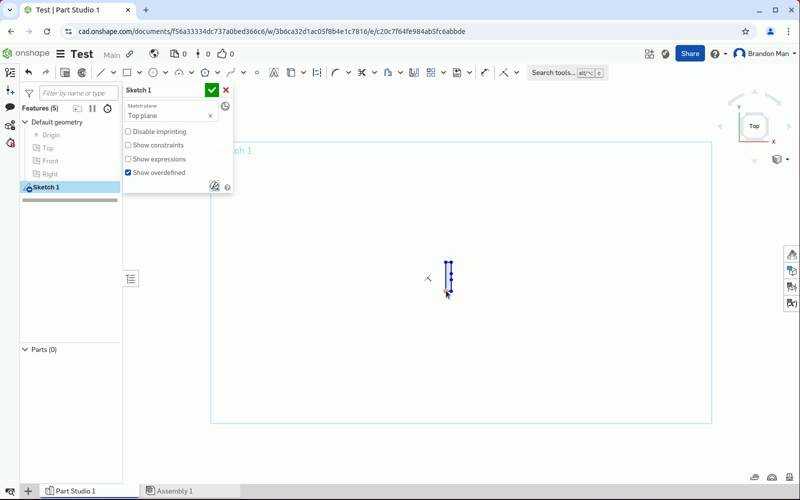
scroll(6)
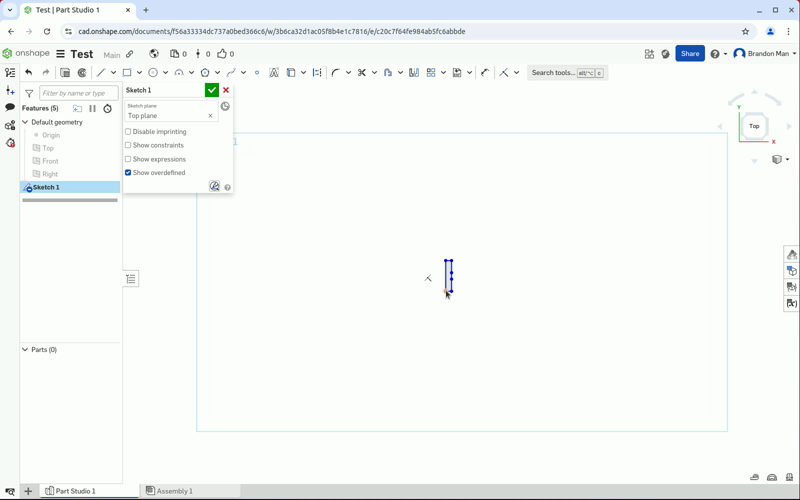
scroll(6)
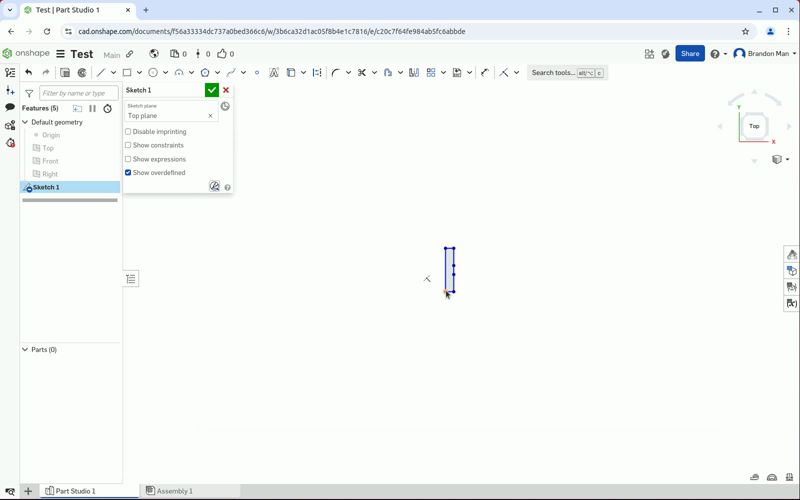
scroll(6)
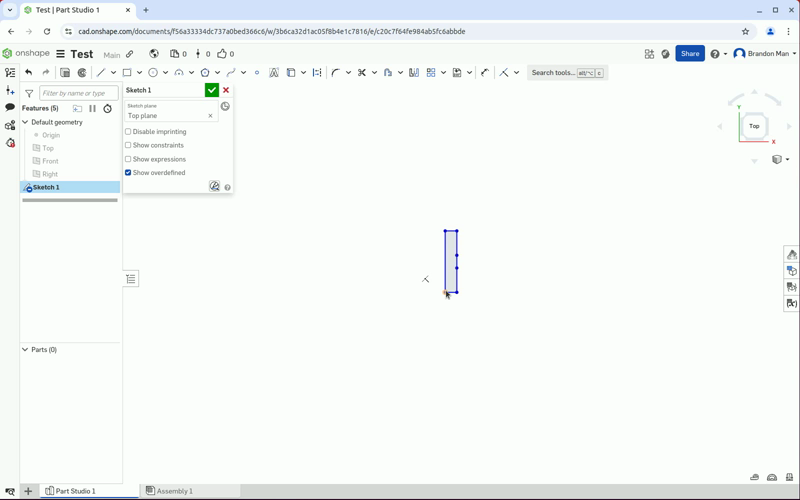
scroll(6)
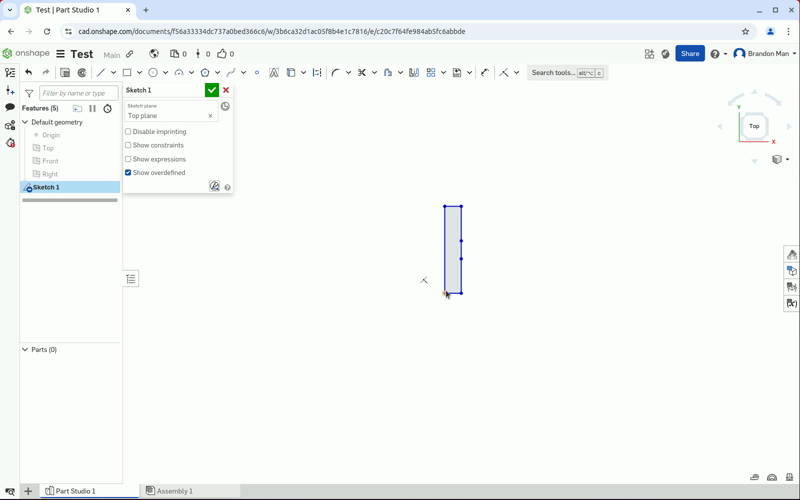
scroll(6)
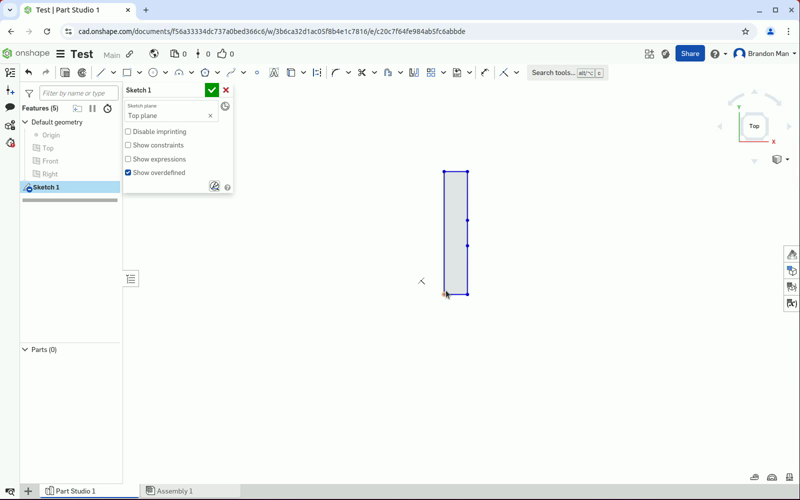
scroll(6)
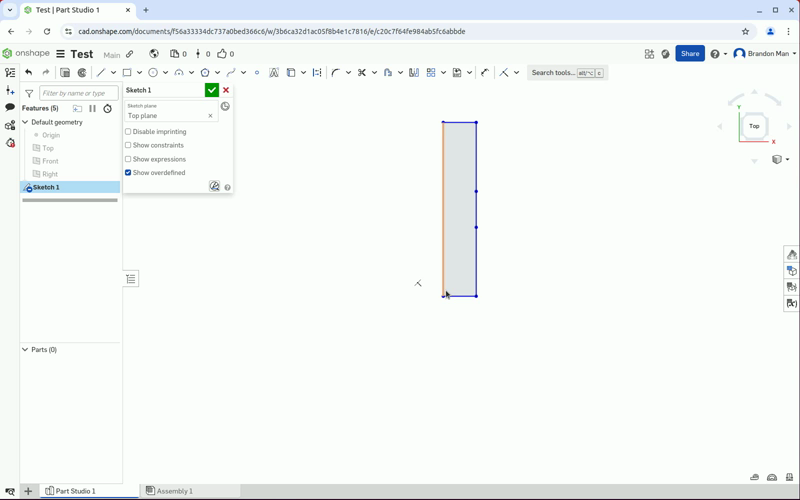
scroll(6)
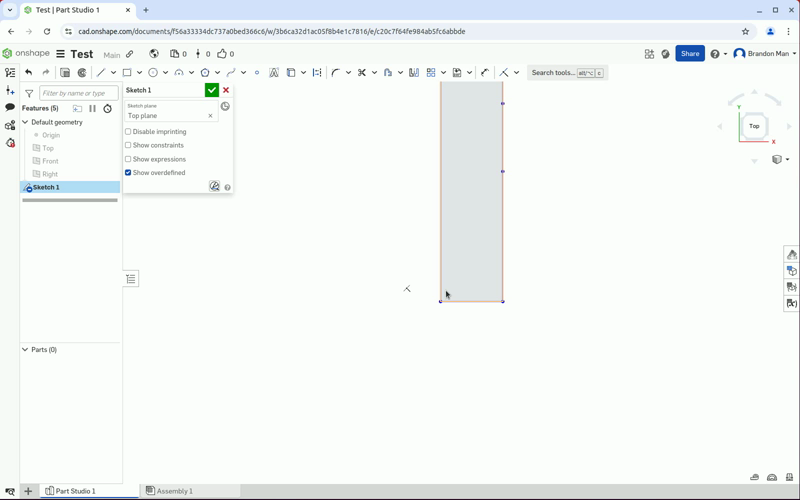
click(446, 290)
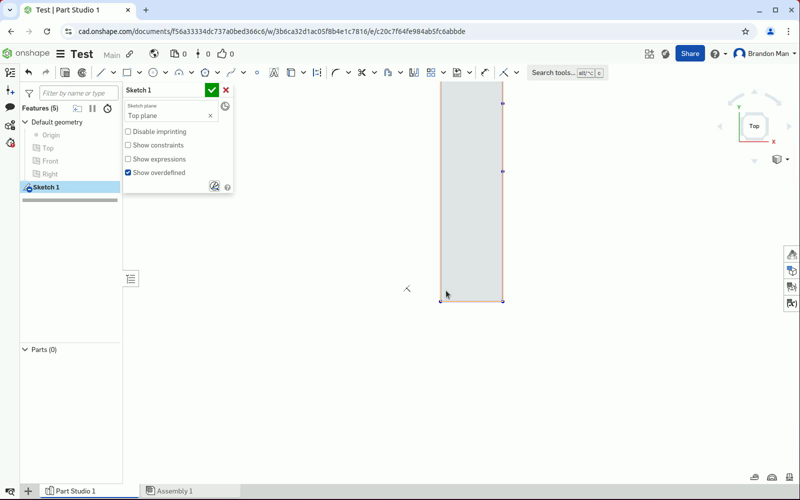
scroll(-6)
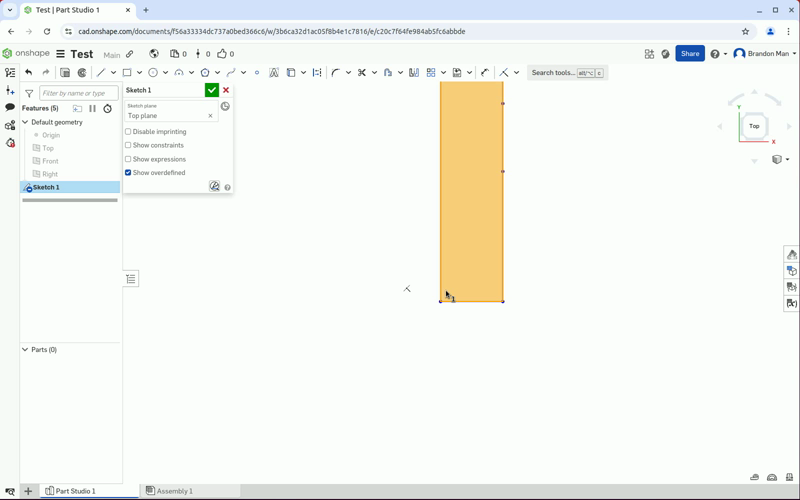
scroll(-6)
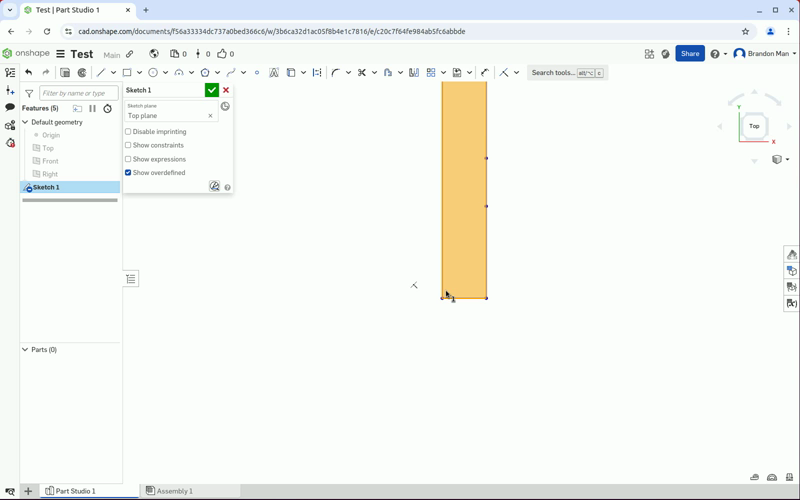
scroll(-6)
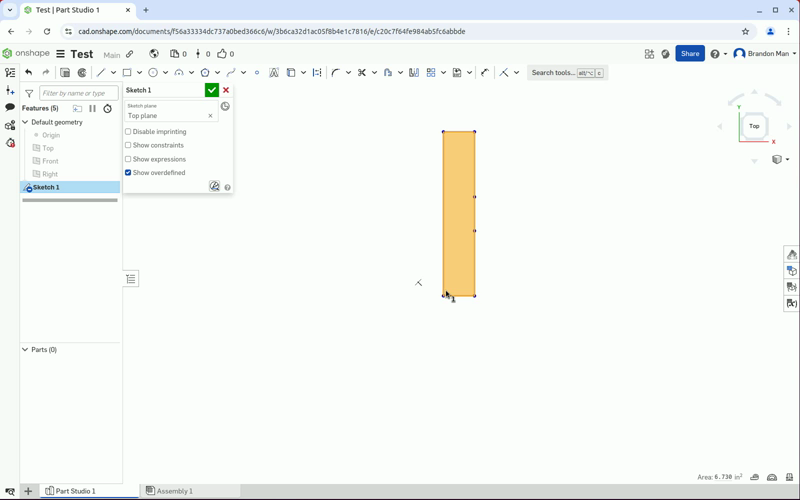
scroll(-6)
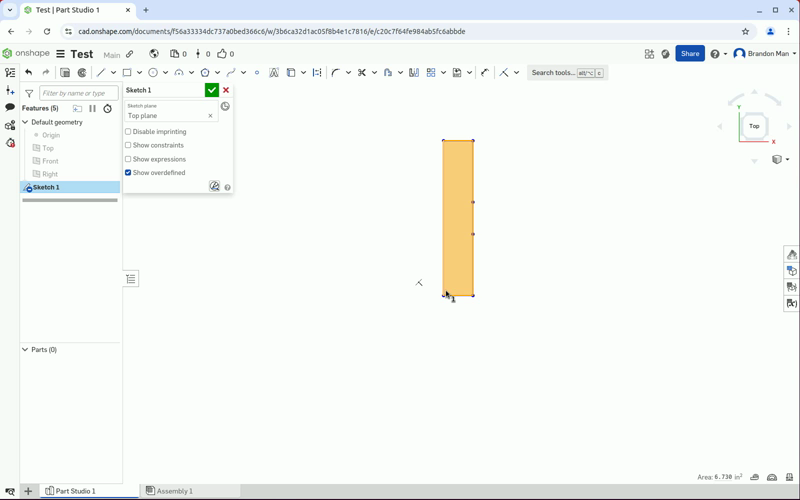
scroll(-6)
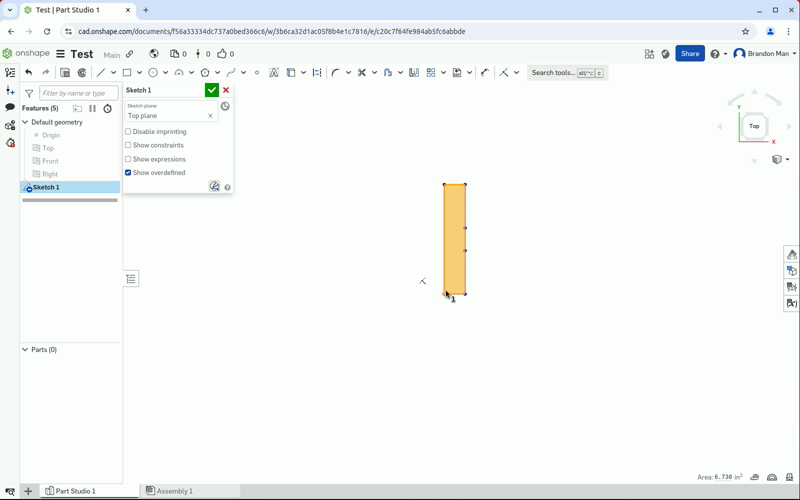
scroll(-6)
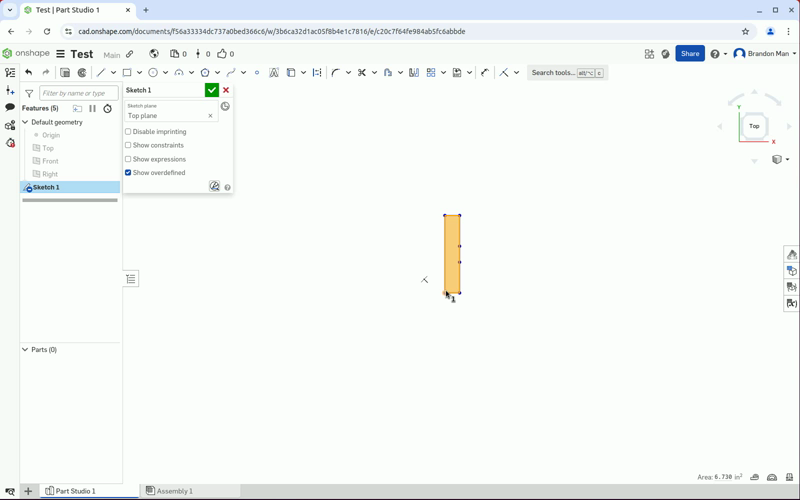
scroll(-6)
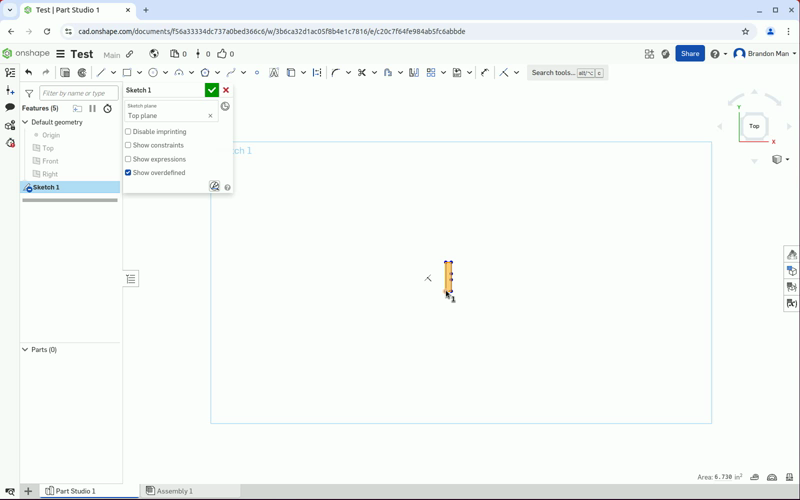
mouse_move(73, 352)
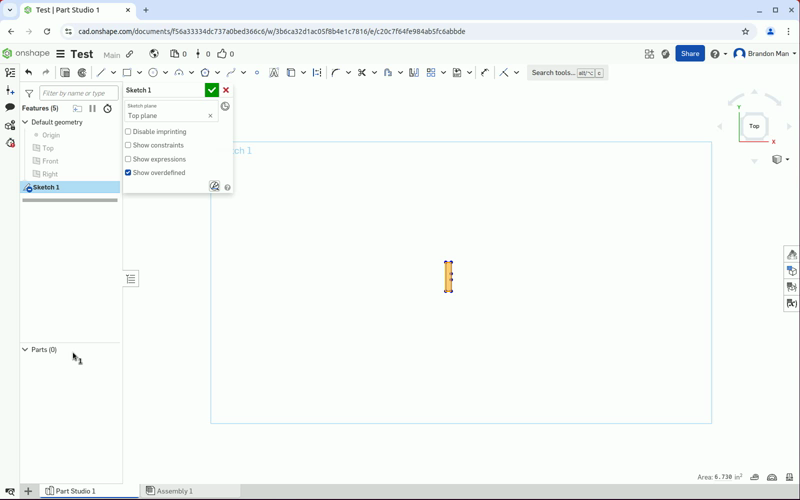
key(shift+y)
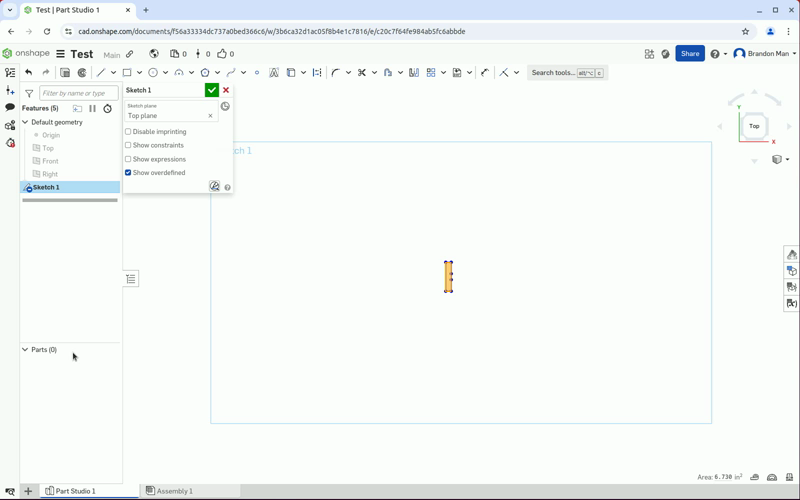
key(shift+e)
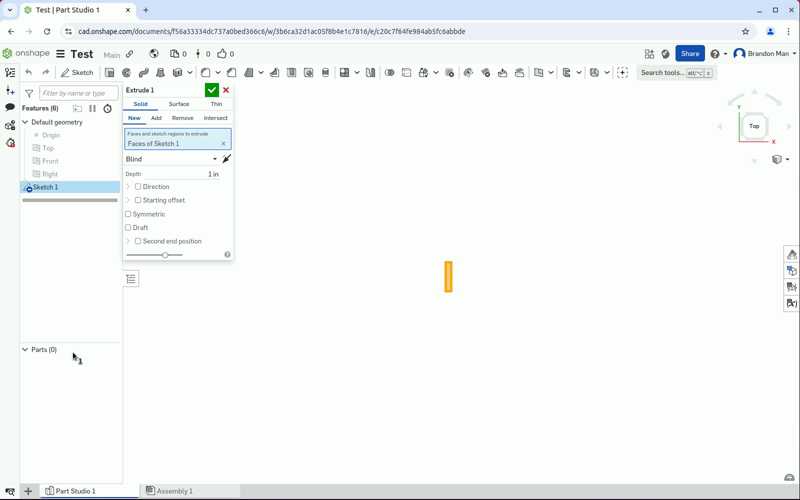
mouse_move(143, 106)
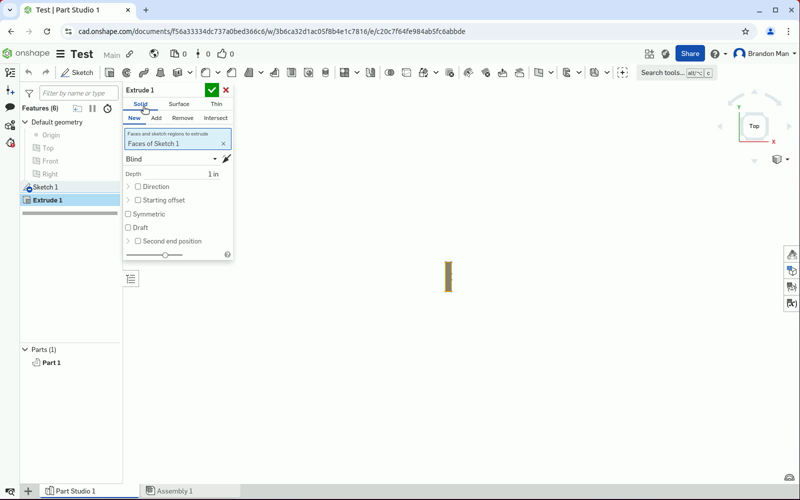
click(143, 106)
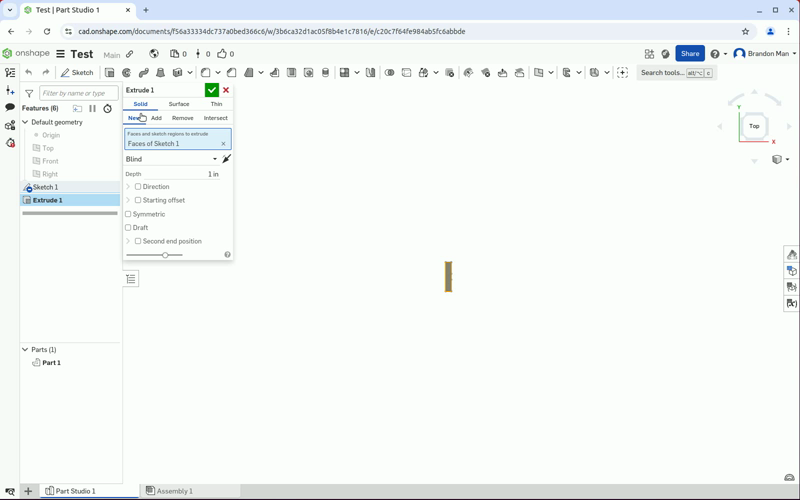
mouse_move(137, 120)
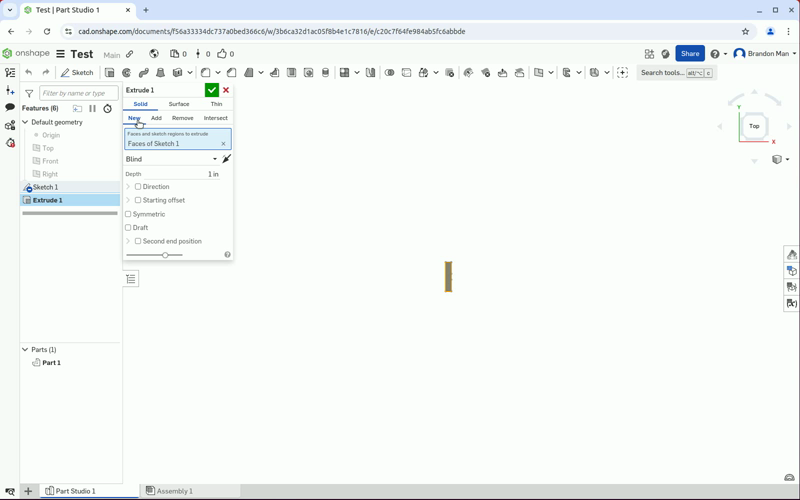
click(137, 120)
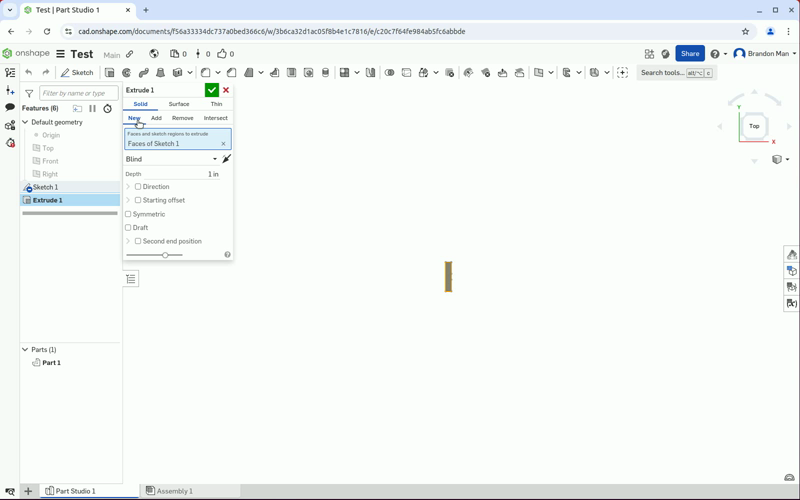
key(tab, 4)
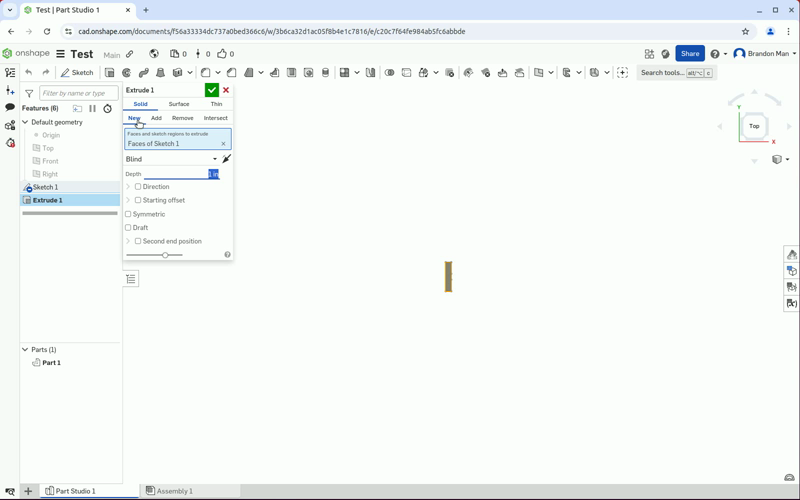
text(1.685)
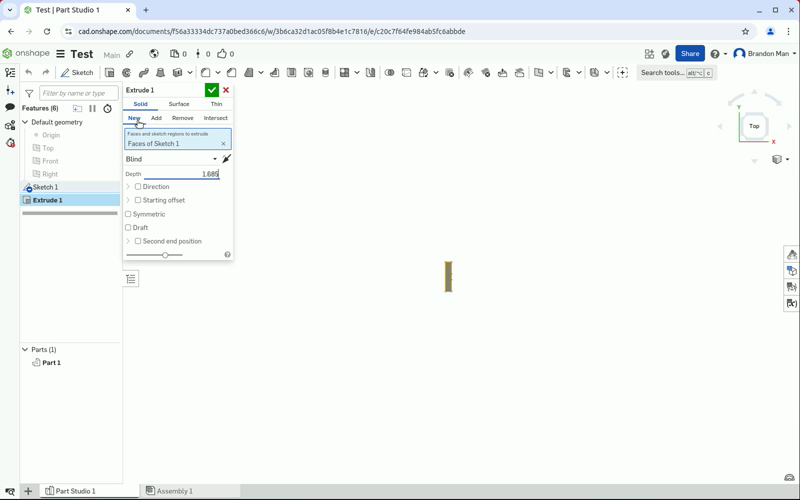
key(enter)
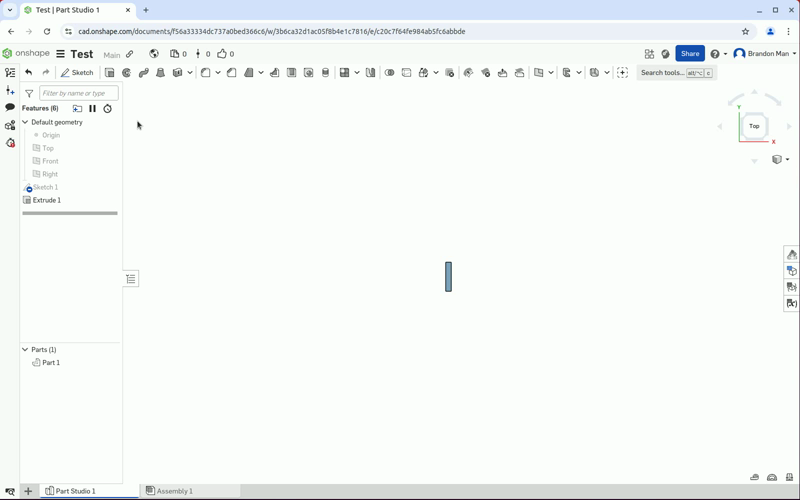
key(shift+h)
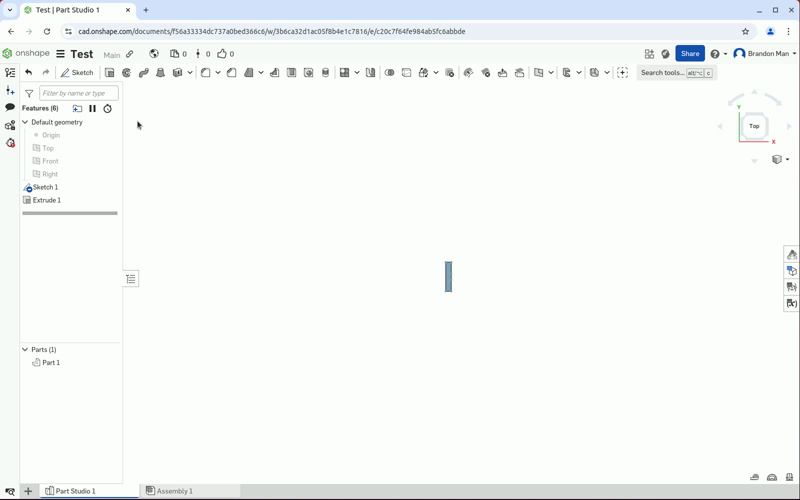
key(shift+h)
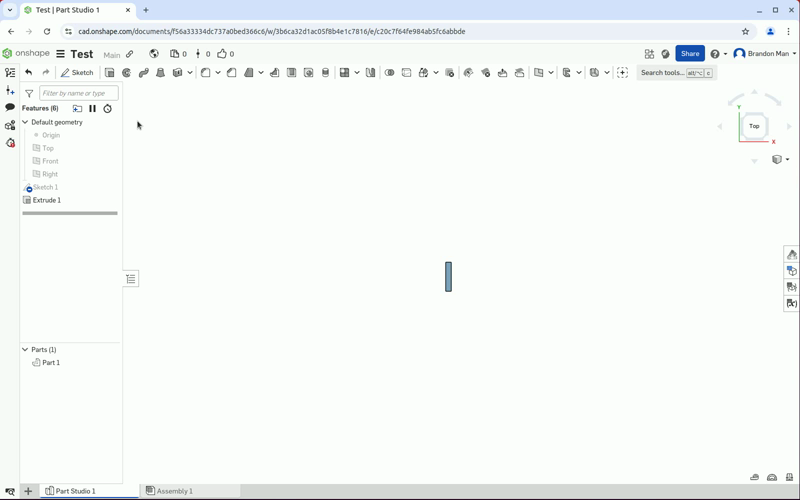
mouse_move(73, 189)
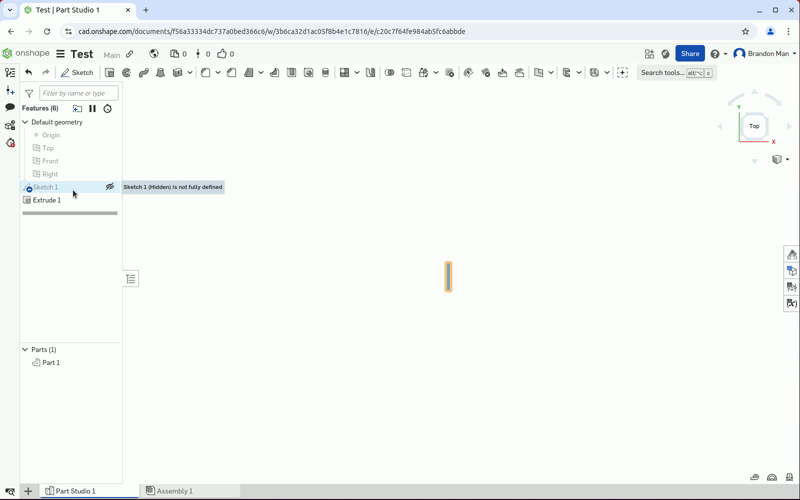
click(73, 189)
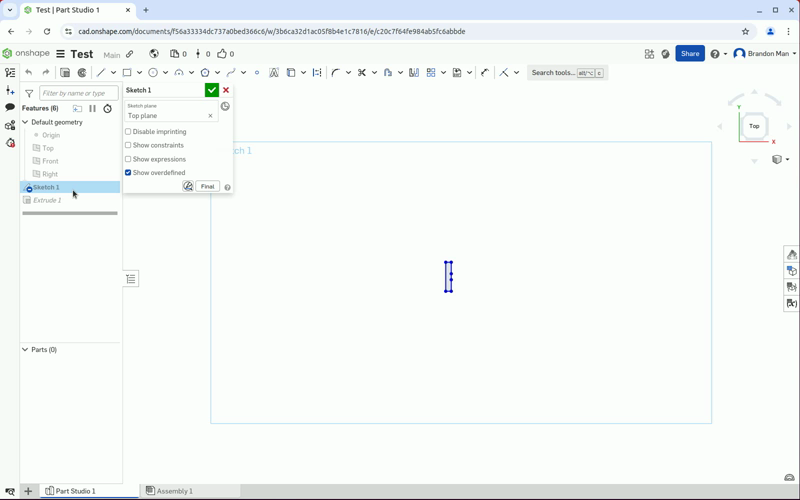
mouse_move(229, 92)
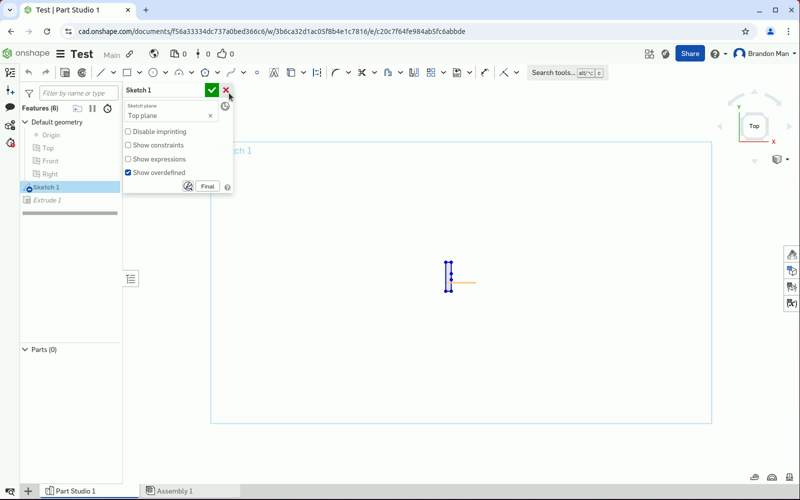
click(229, 92)
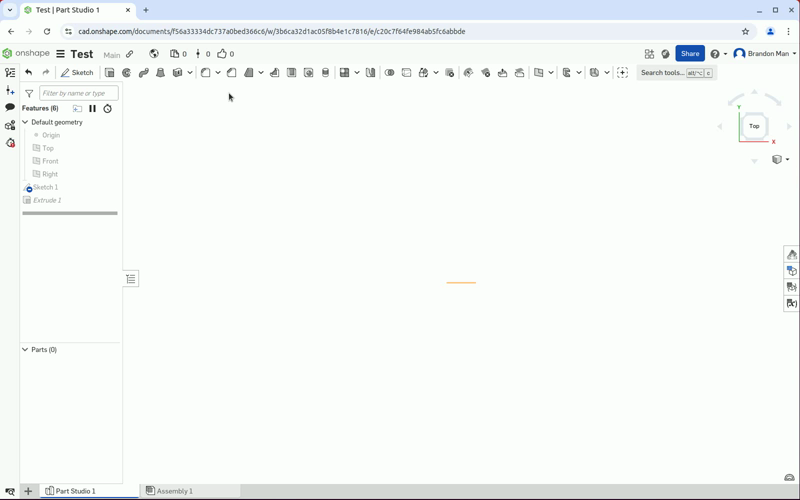
mouse_move(73, 352)
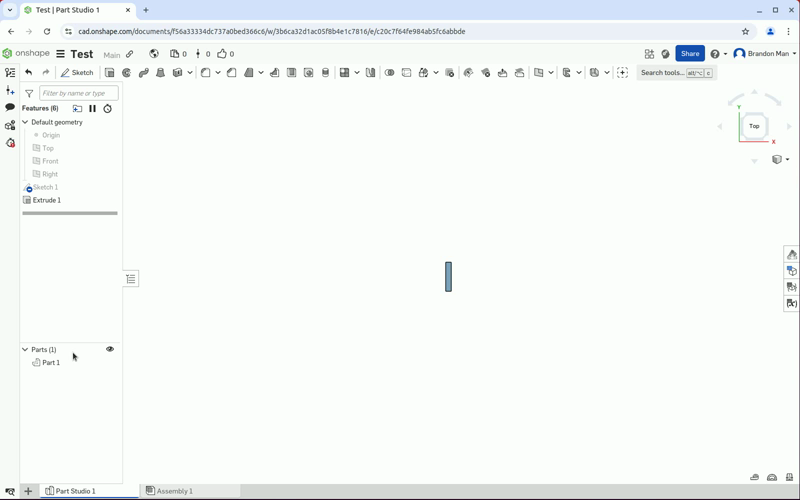
key(y)
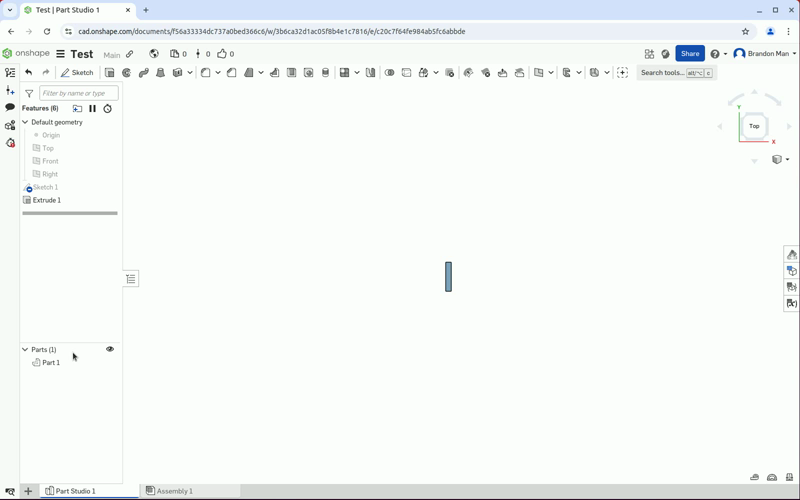
key(shift+p)
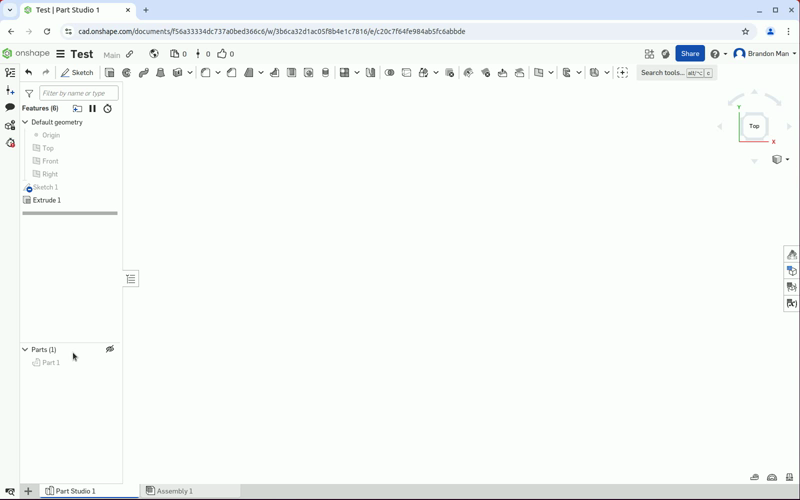
key(space)
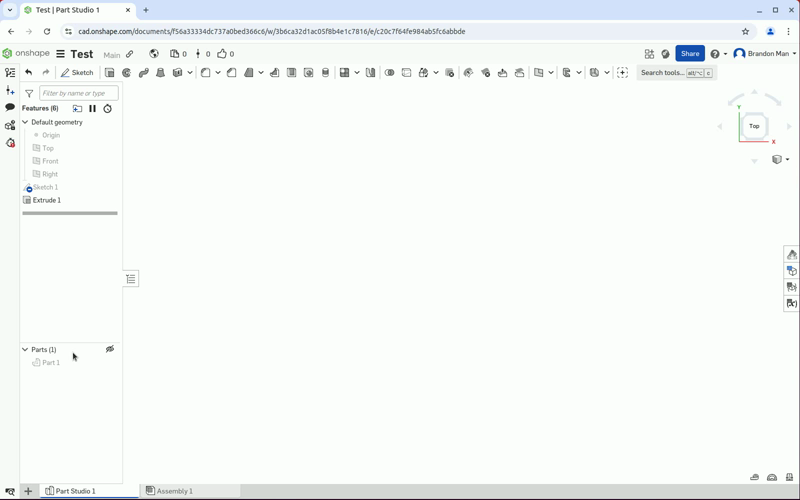
key_down(shift)
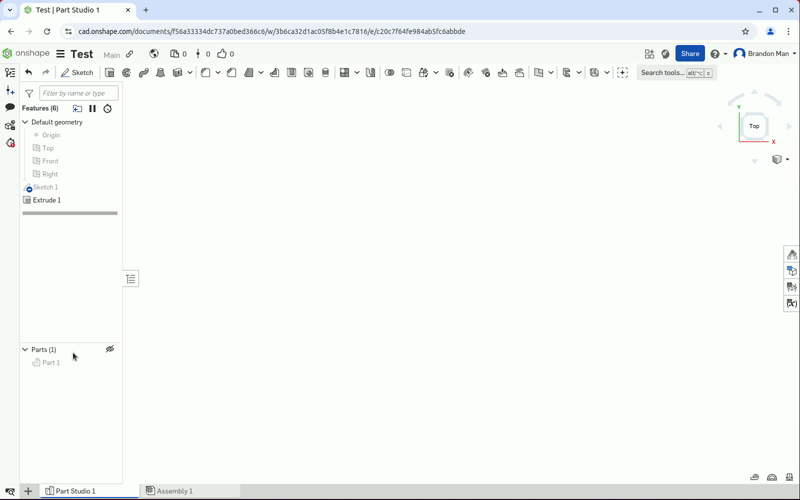
key(up)
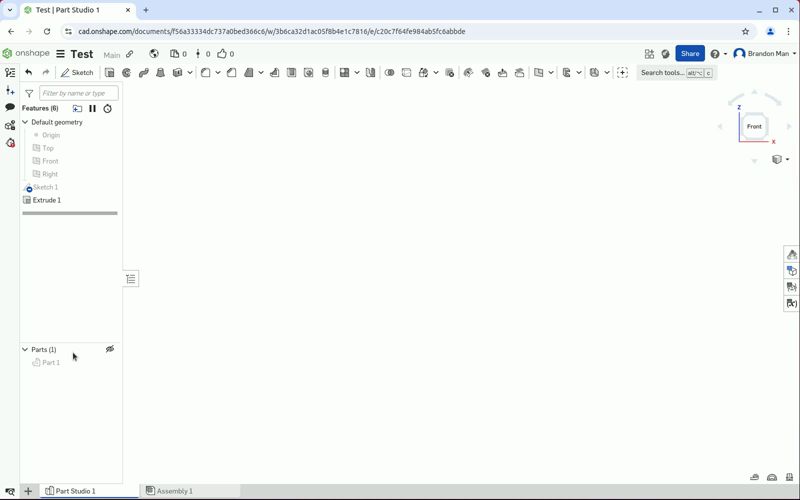
key_up(shift)
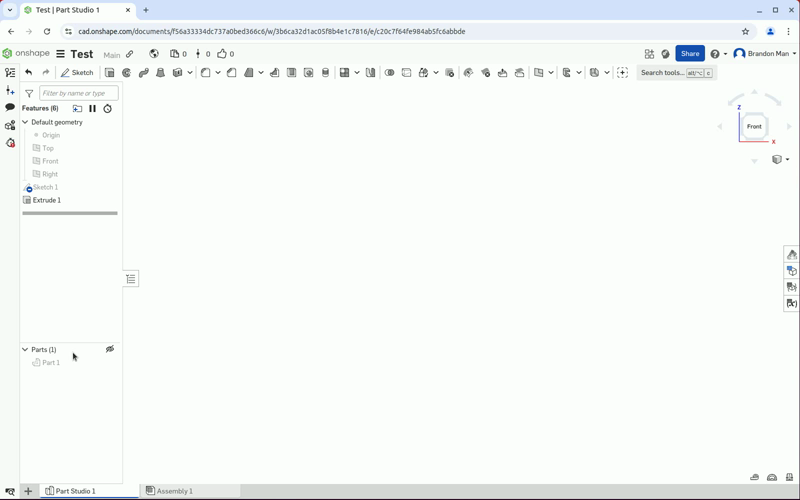
key(space)
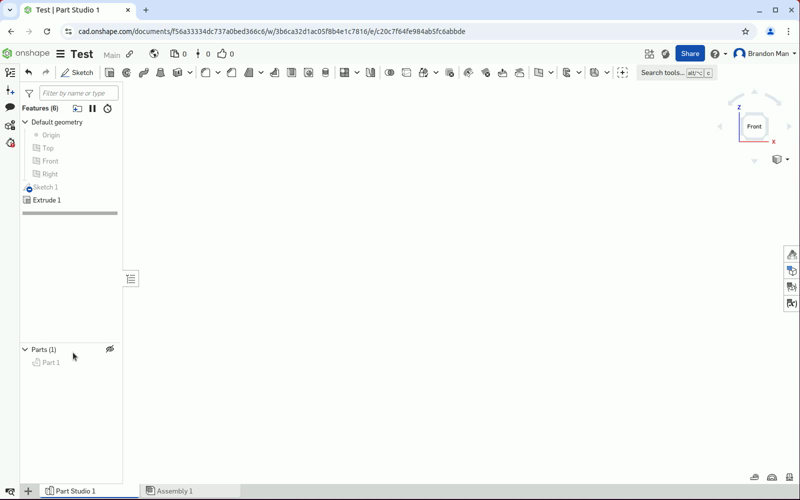
key_down(shift)
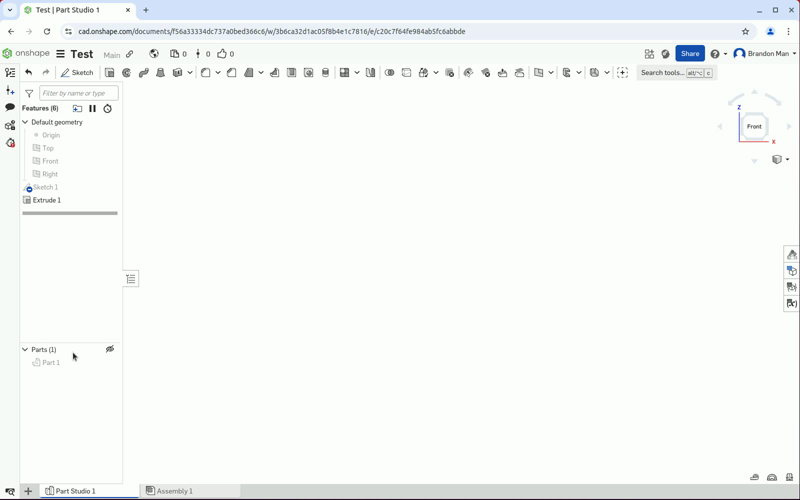
key(left)
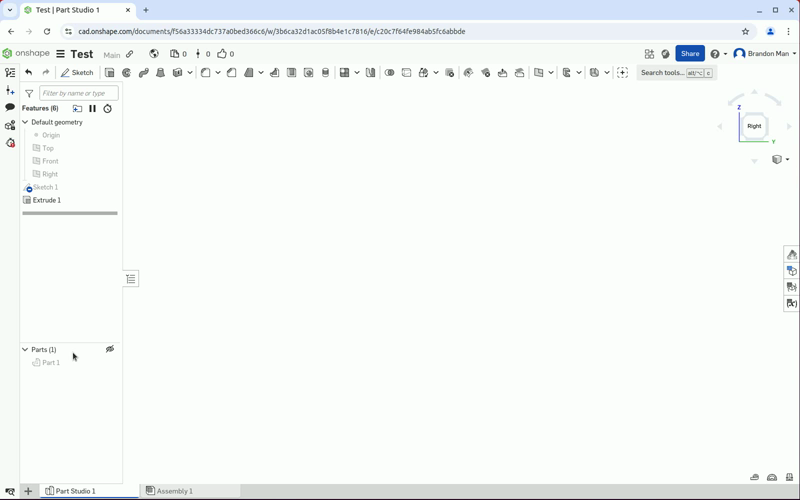
key_up(shift)
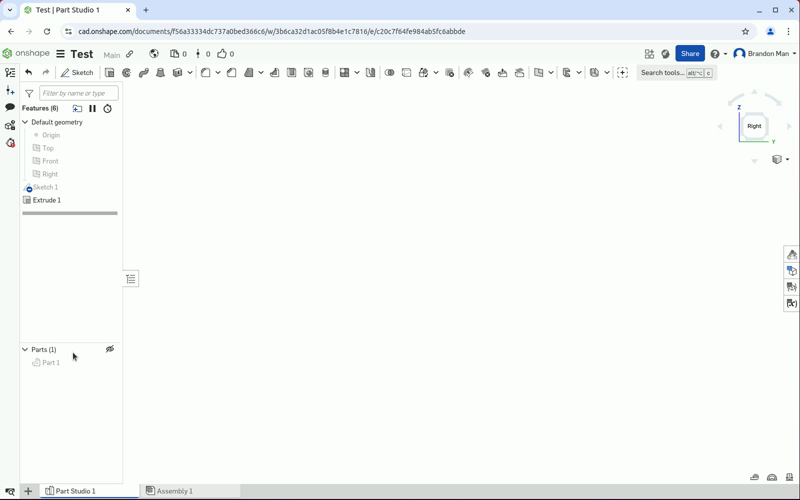
mouse_move(73, 352)
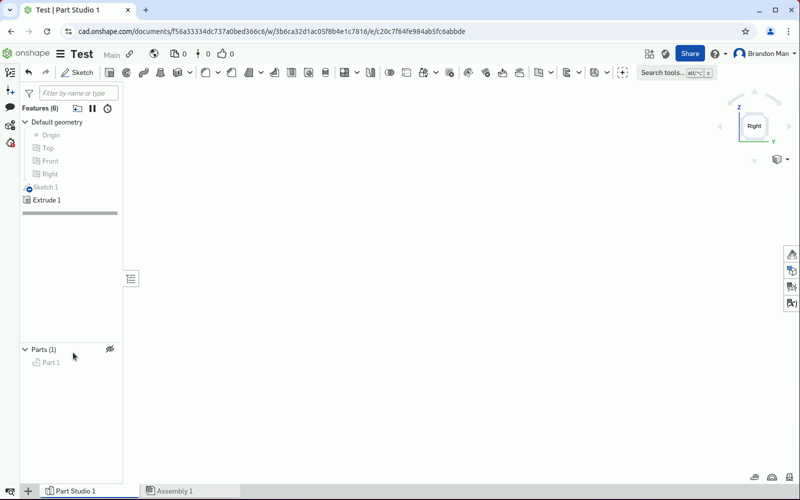
key(shift+y)
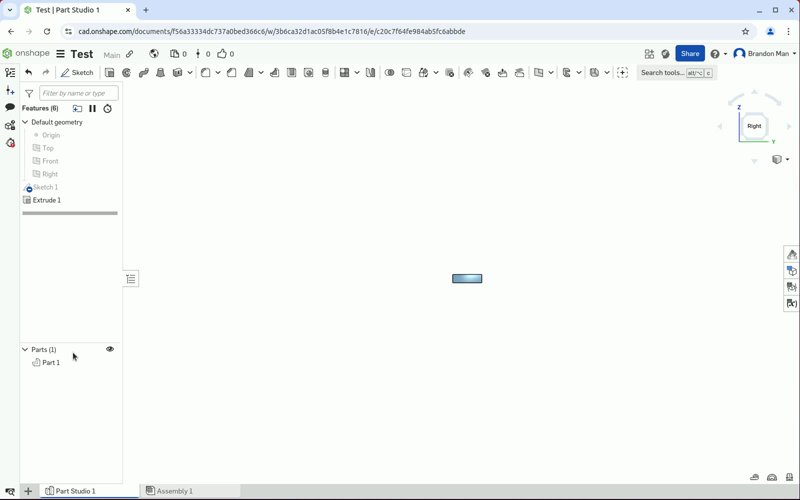
mouse_move(541, 75)
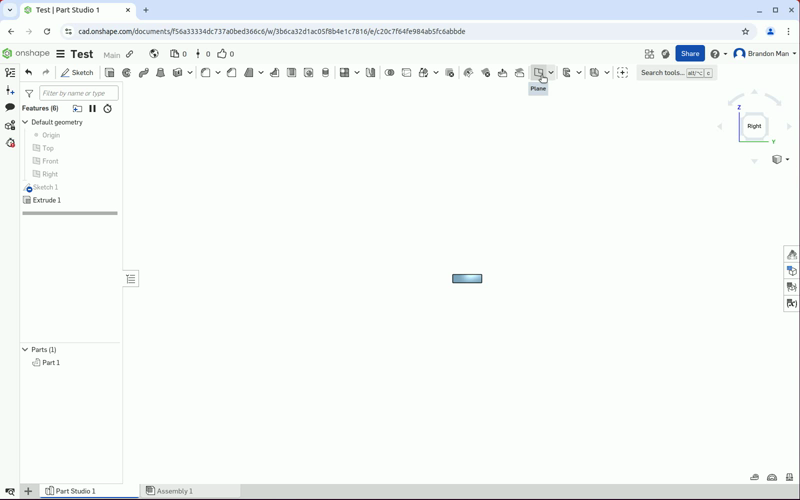
click(541, 75)
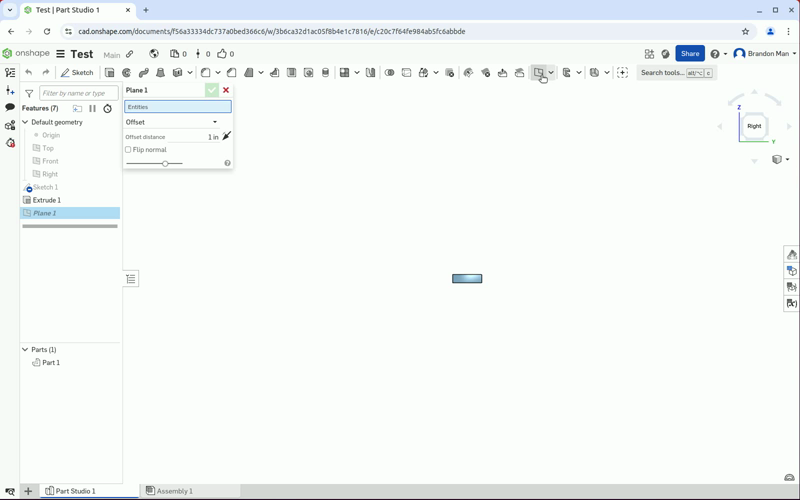
mouse_move(73, 176)
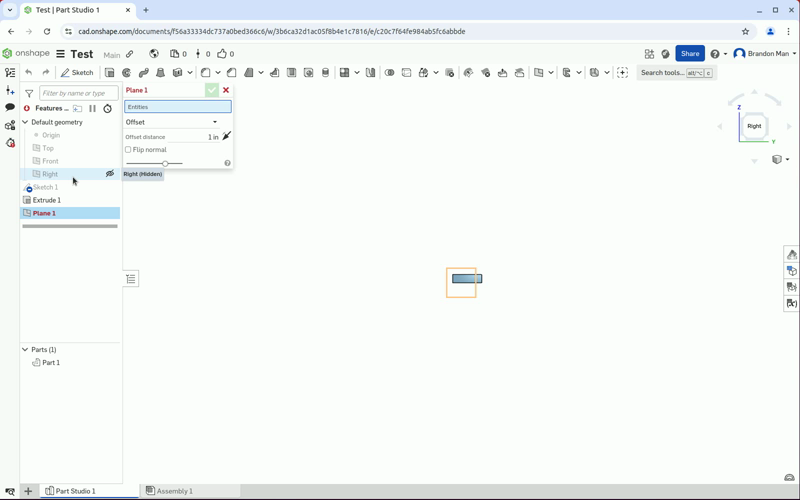
click(73, 176)
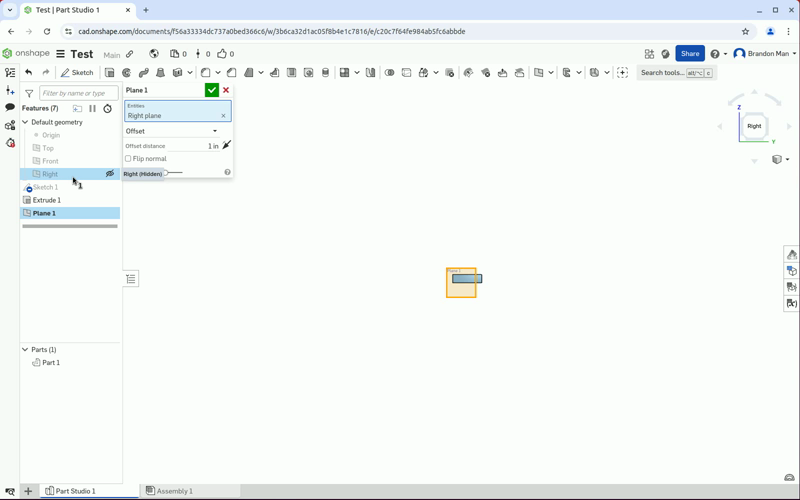
key(tab, 2)
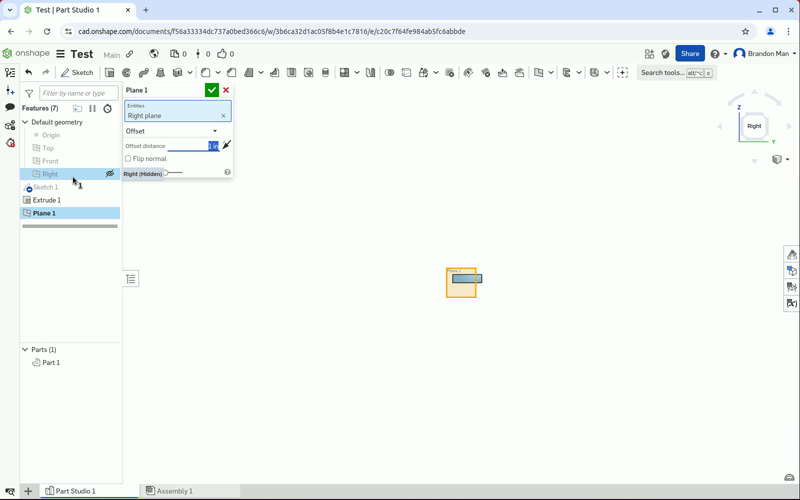
text(2.157)
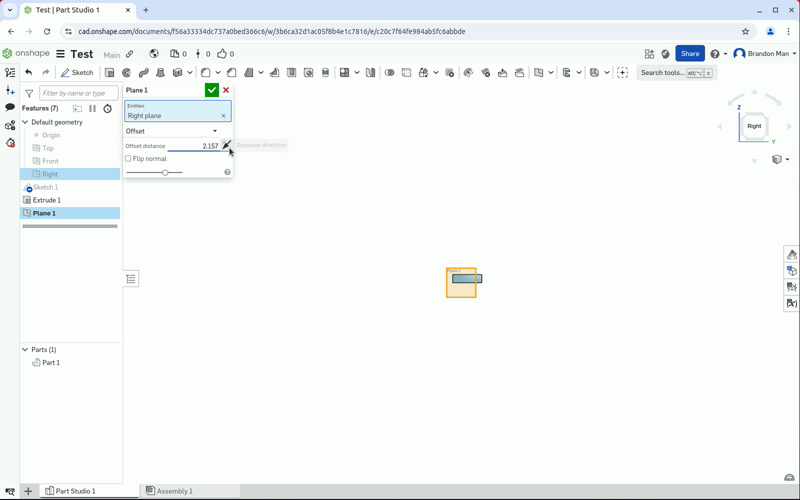
mouse_move(229, 147)
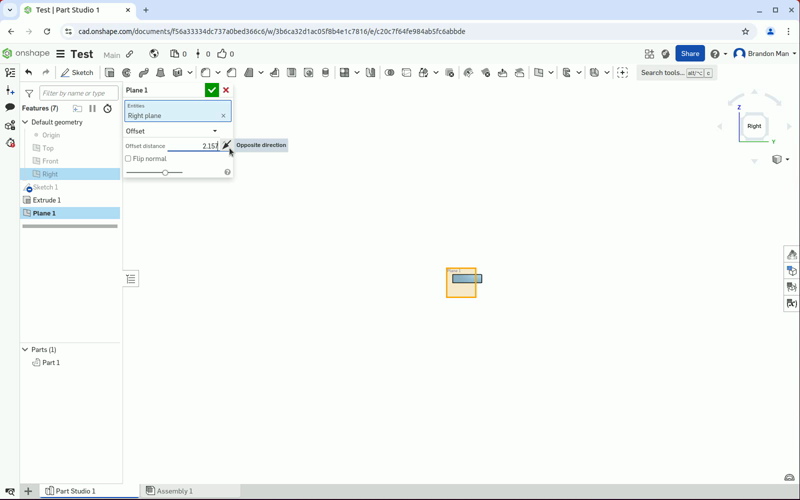
click(229, 147)
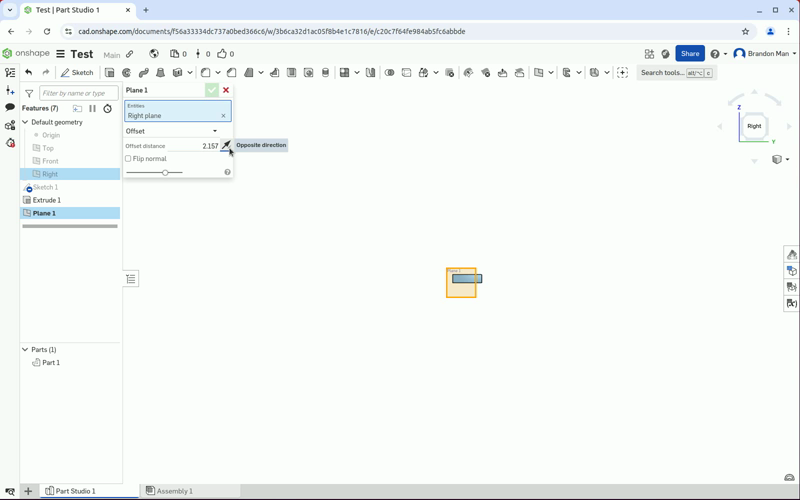
key(enter, 2)
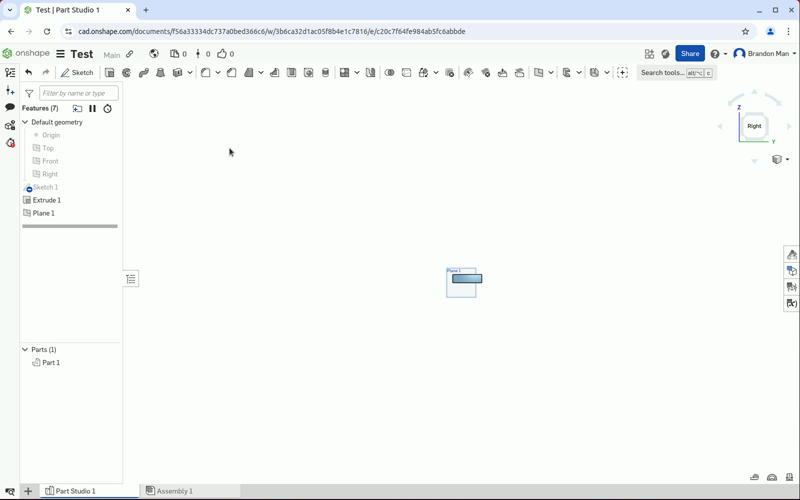
key(shift+s)
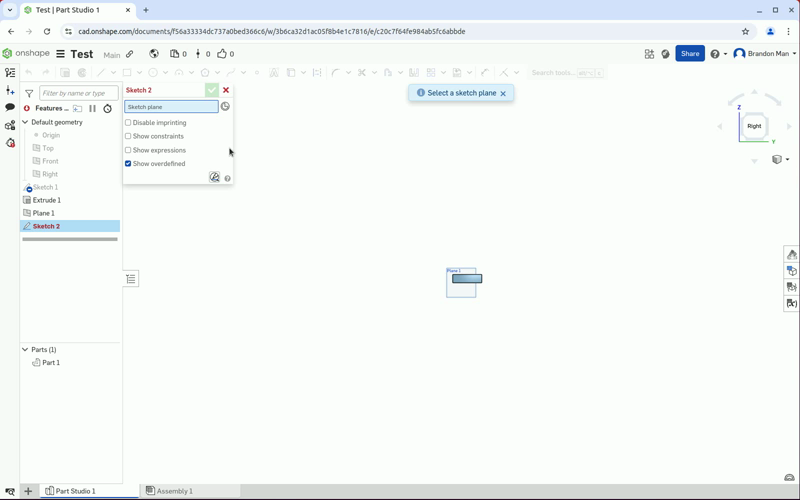
mouse_move(73, 215)
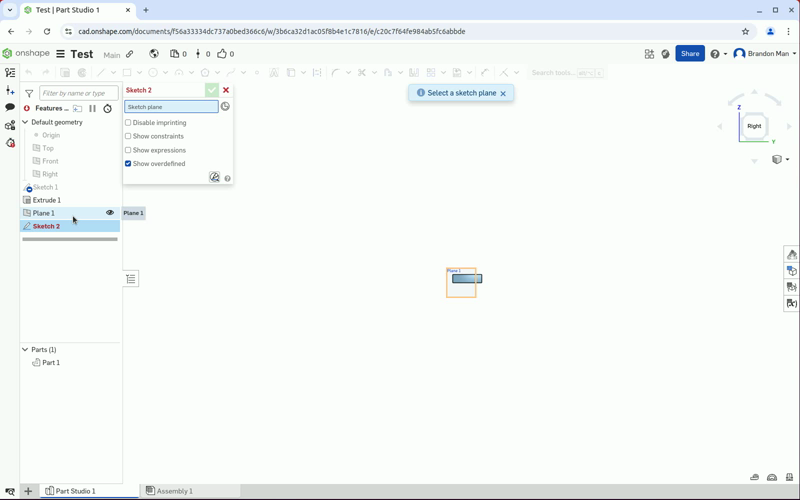
click(73, 215)
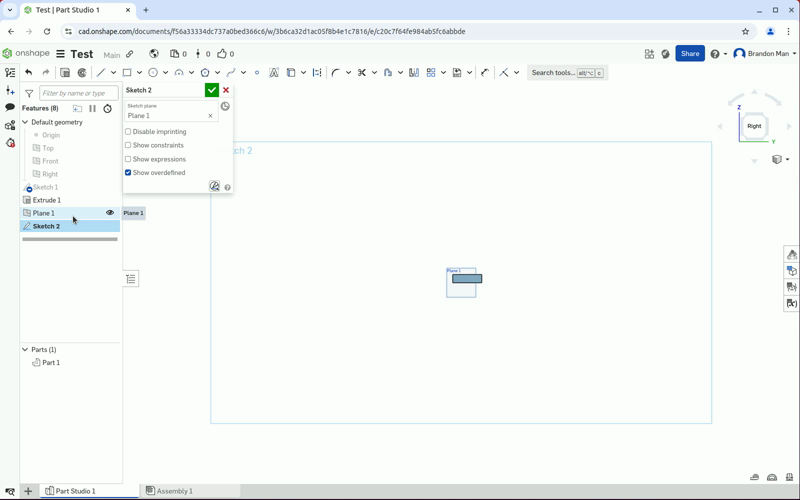
mouse_move(73, 352)
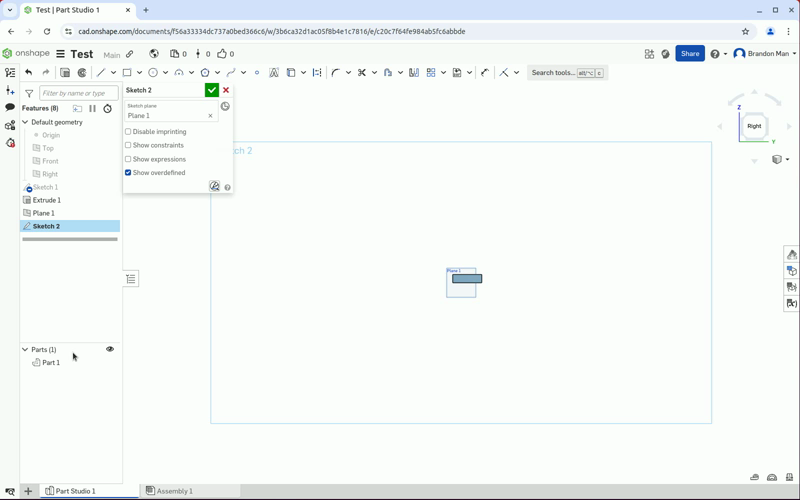
key(y)
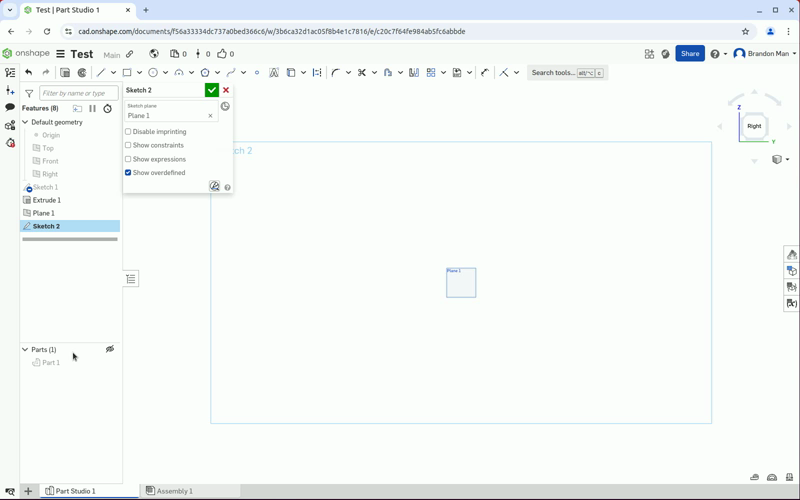
key(c)
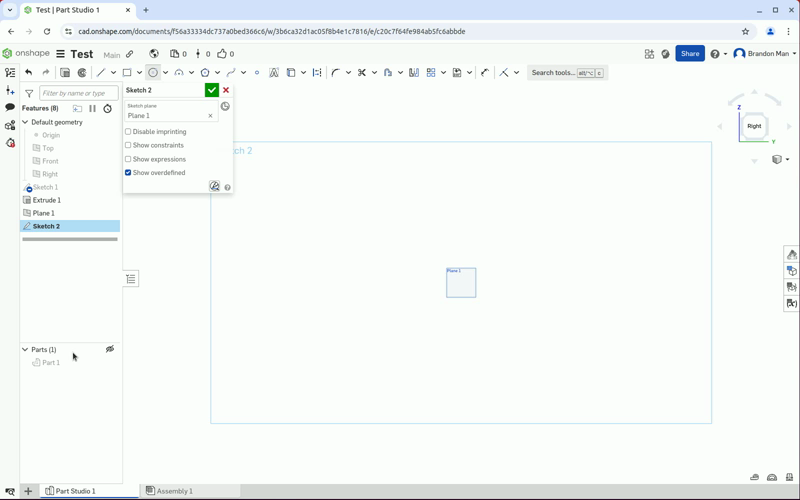
key_down(shift)
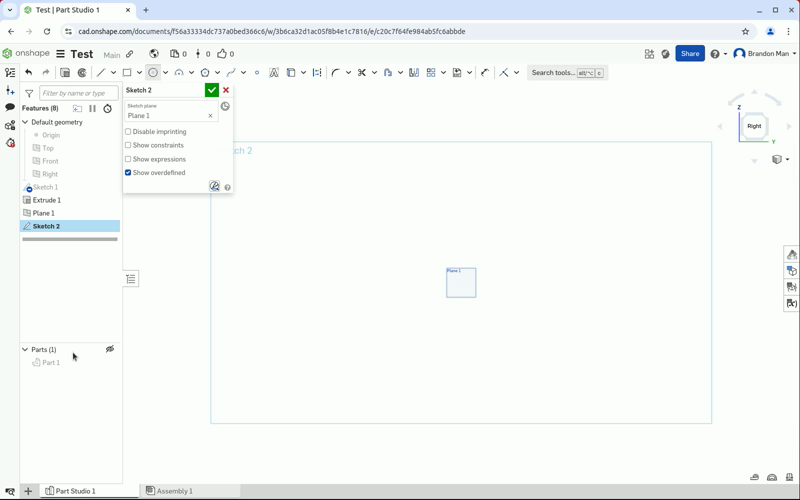
mouse_move(467, 278)
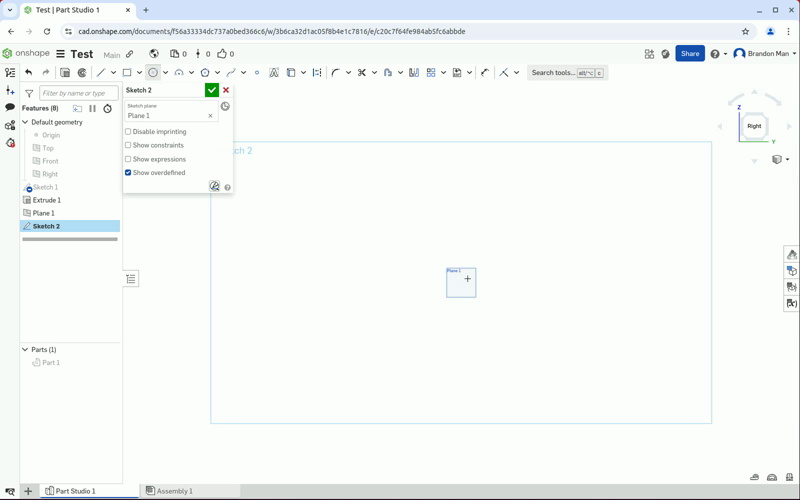
click(467, 278)
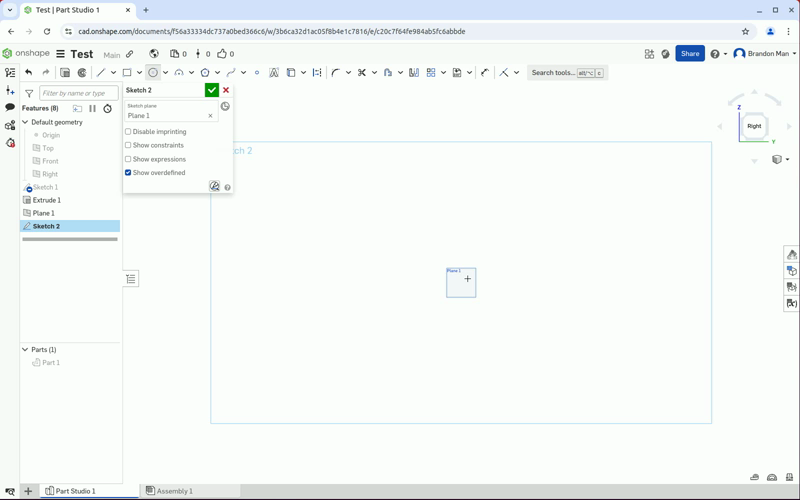
key_up(shift)
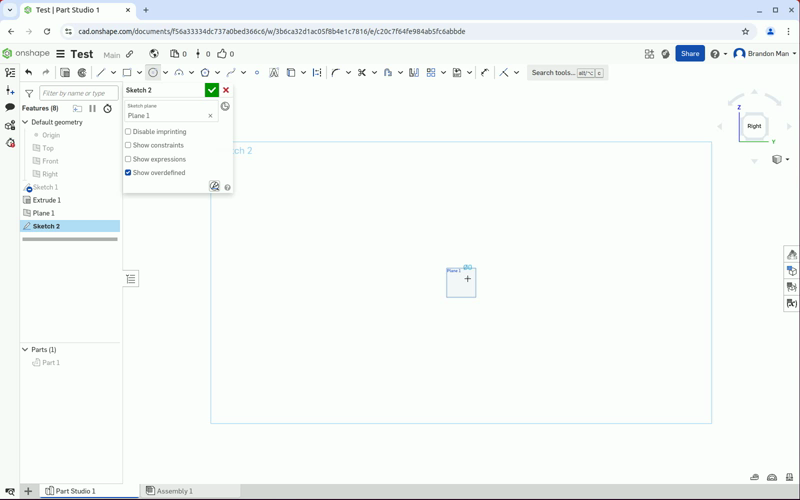
mouse_move(471, 278)
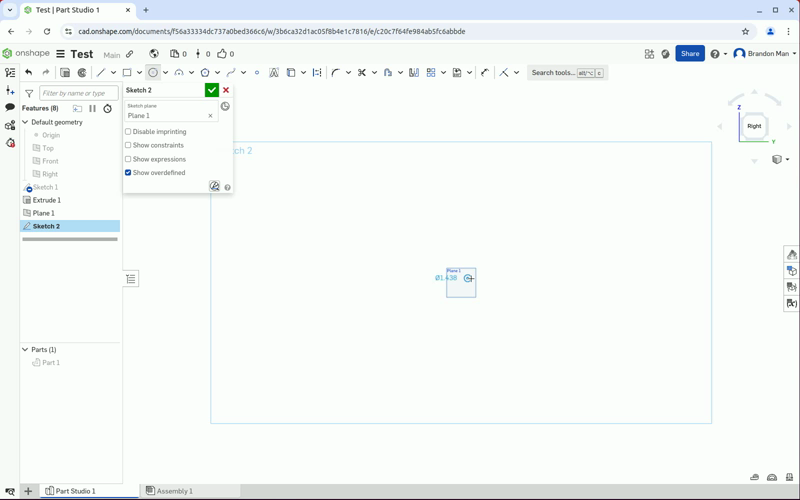
click(471, 278)
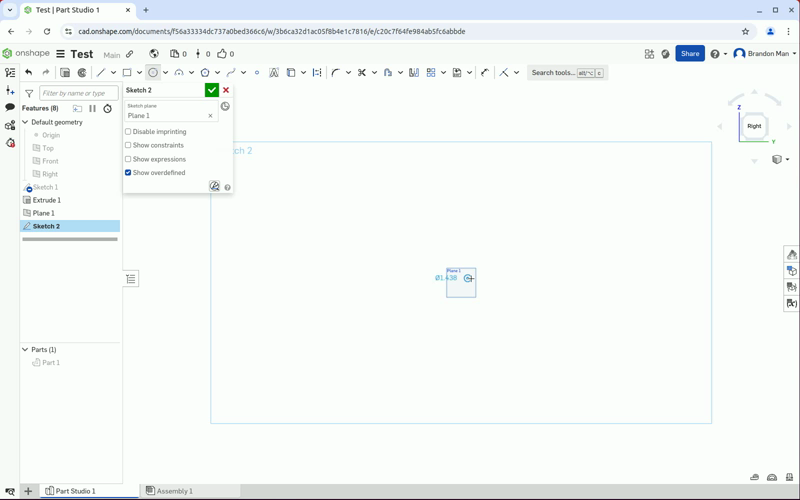
key(esc)
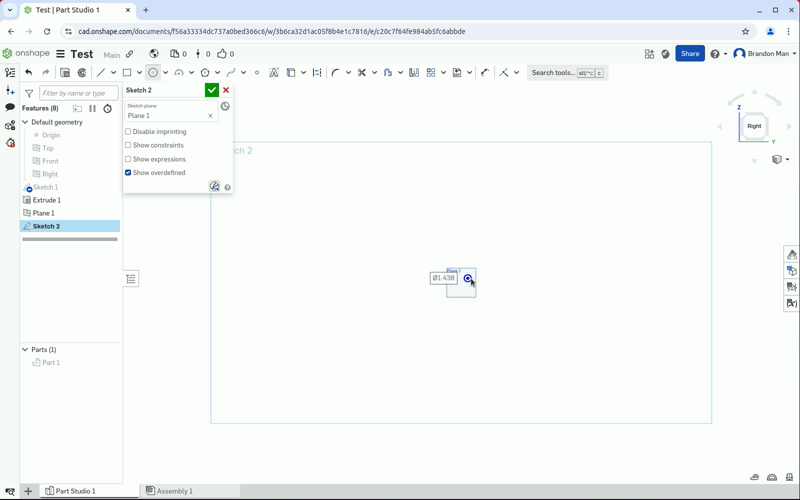
mouse_move(467, 278)
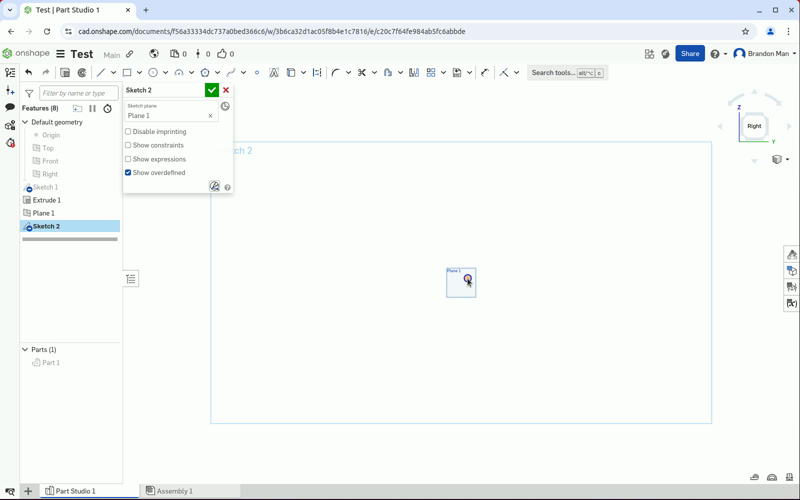
scroll(6)
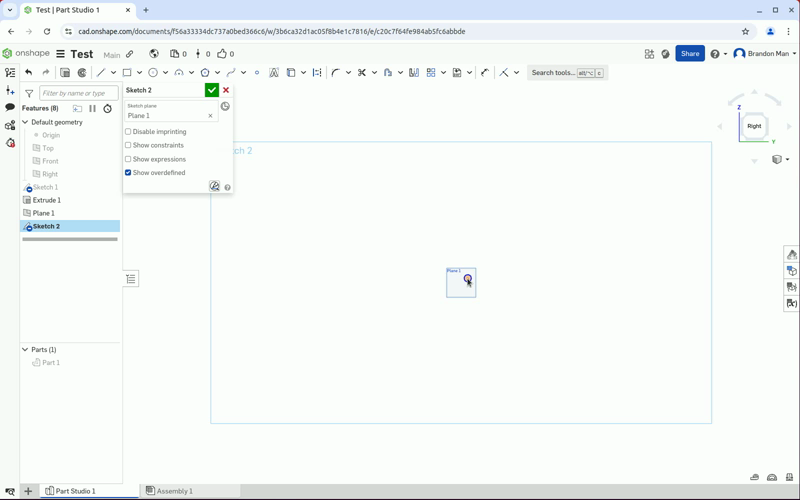
scroll(6)
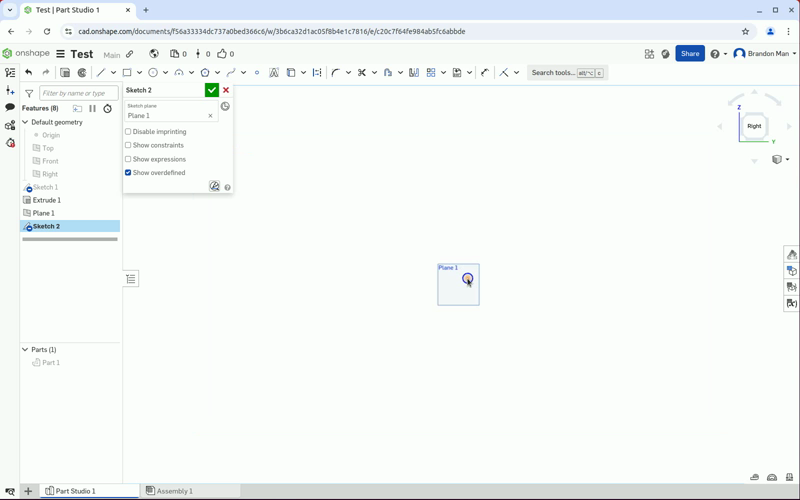
scroll(6)
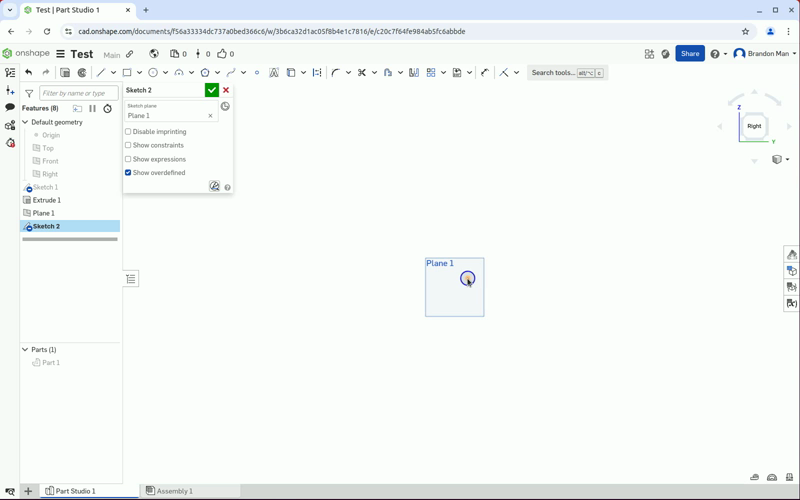
scroll(6)
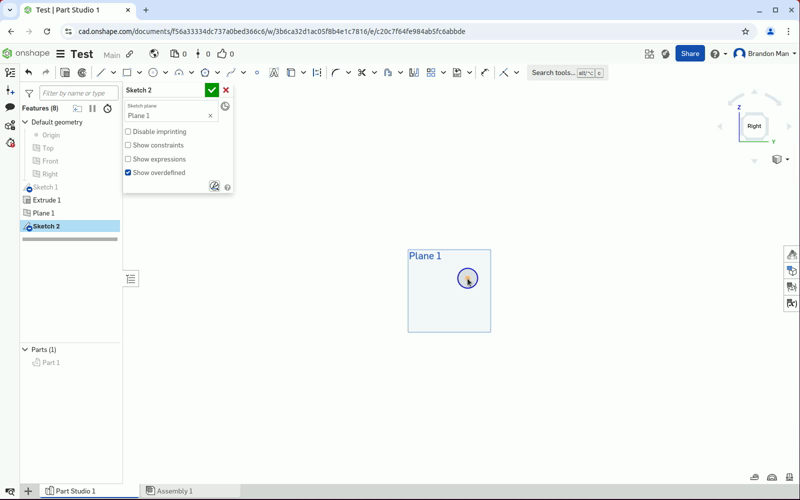
scroll(6)
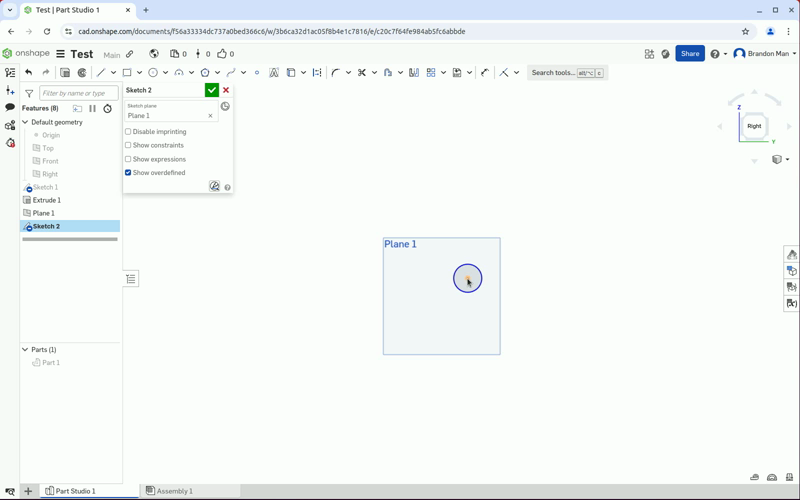
scroll(6)
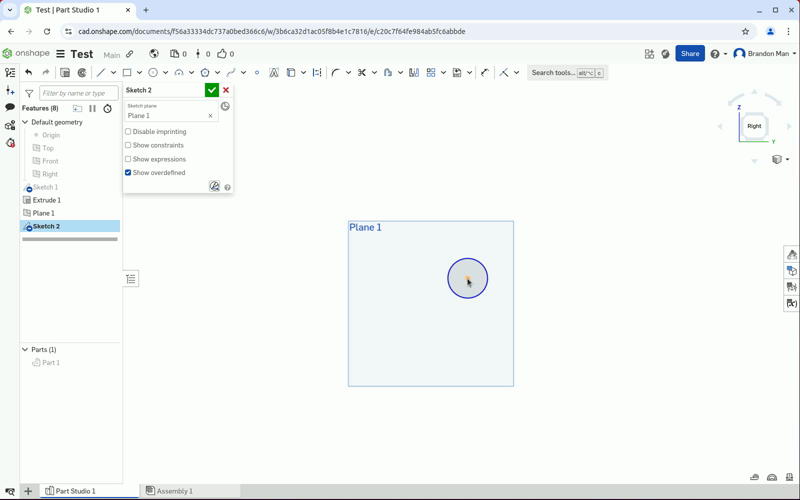
scroll(6)
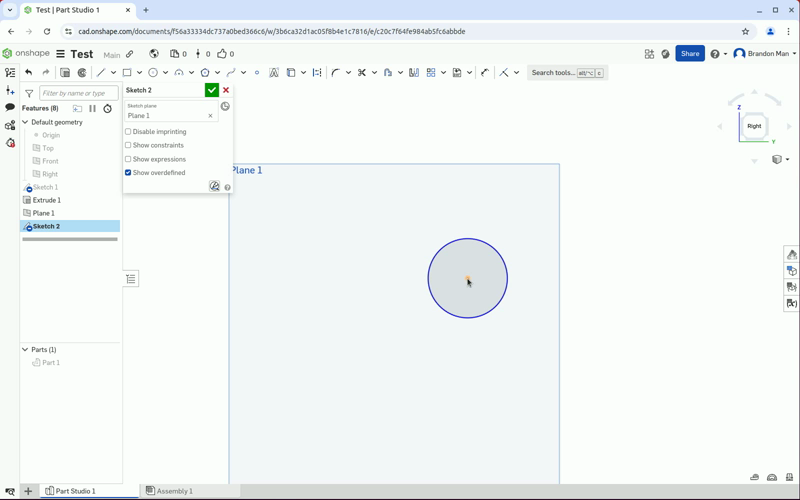
click(467, 278)
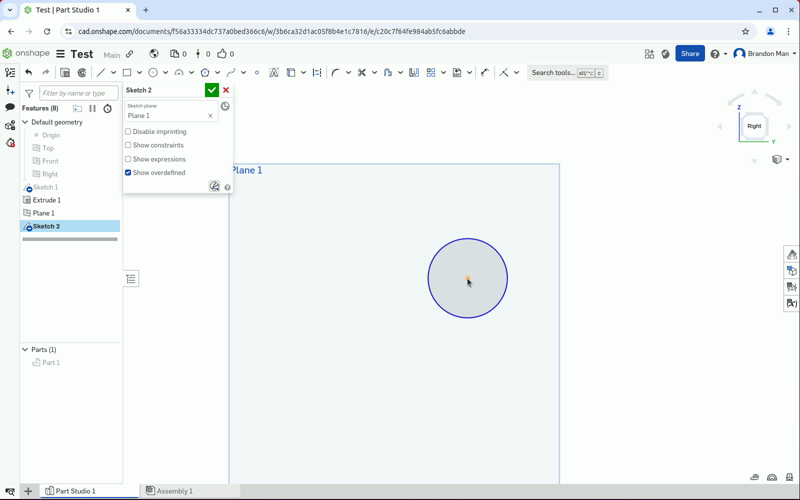
scroll(-6)
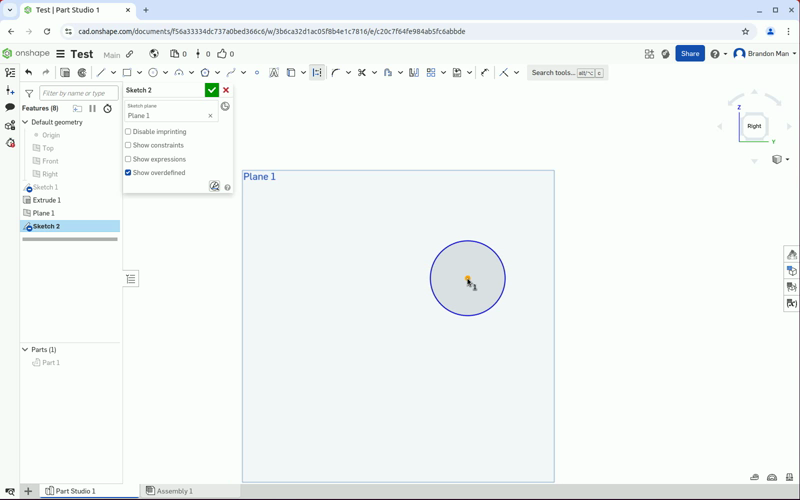
scroll(-6)
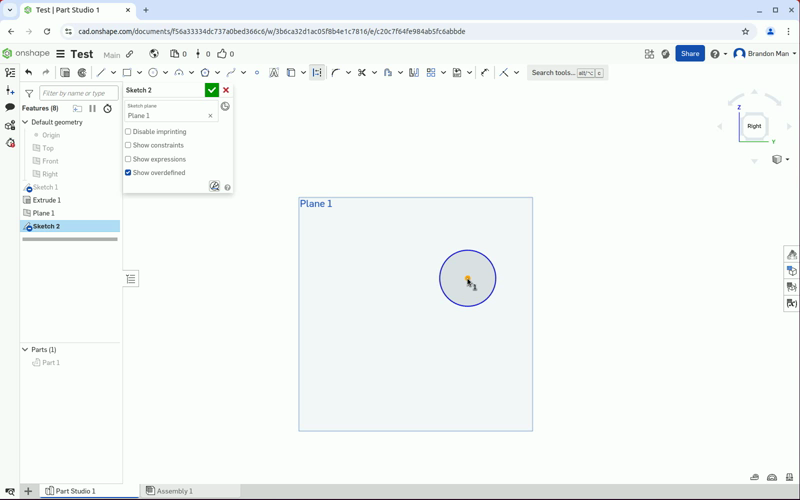
scroll(-6)
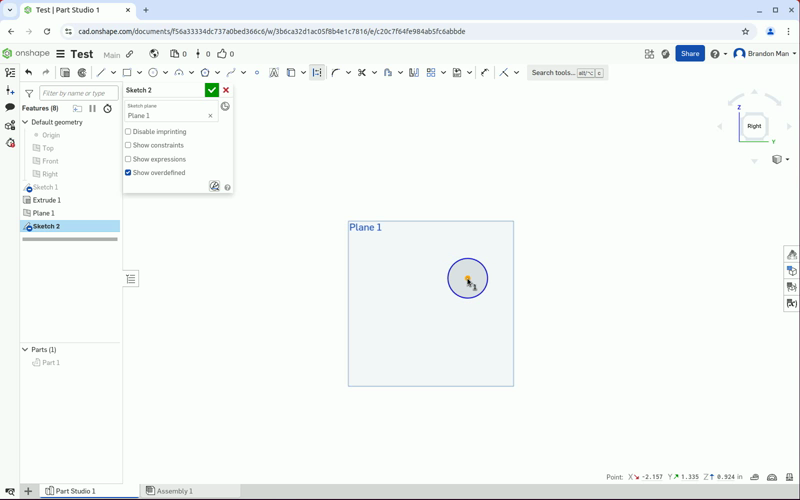
scroll(-6)
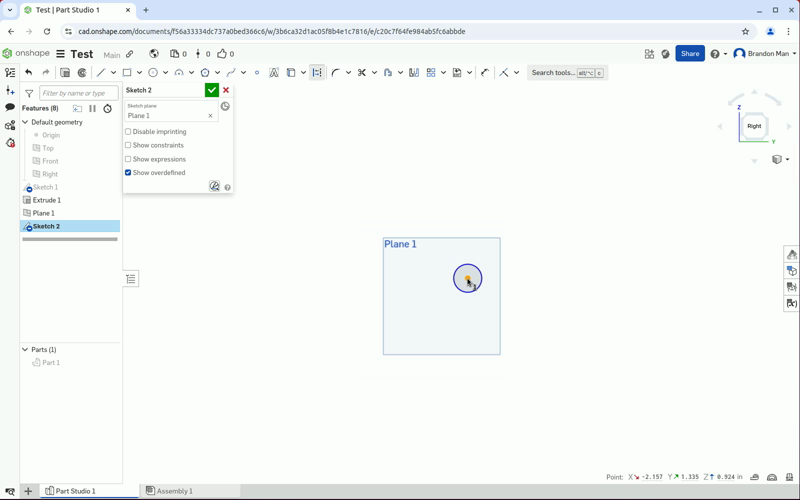
scroll(-6)
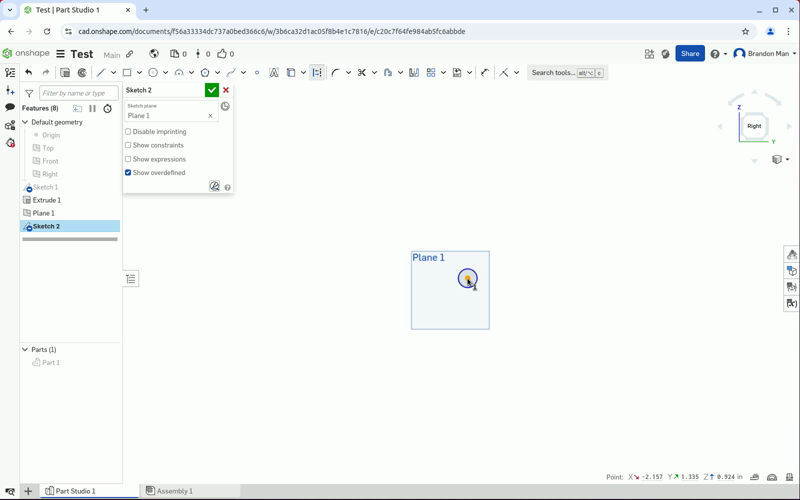
scroll(-6)
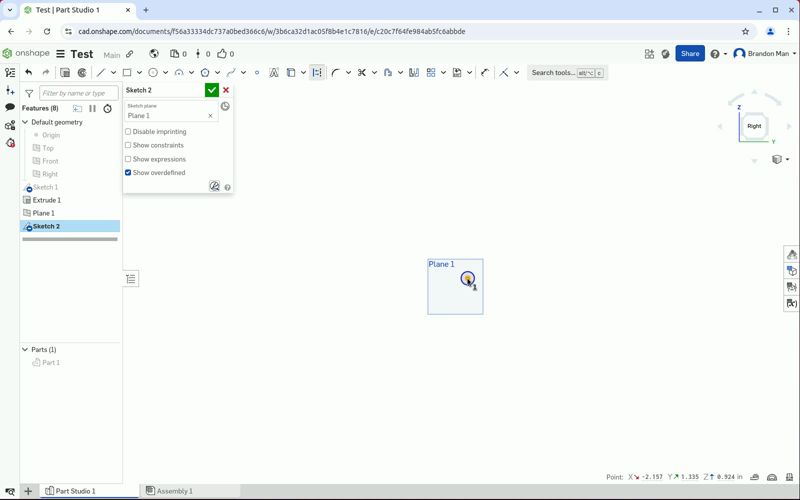
scroll(-6)
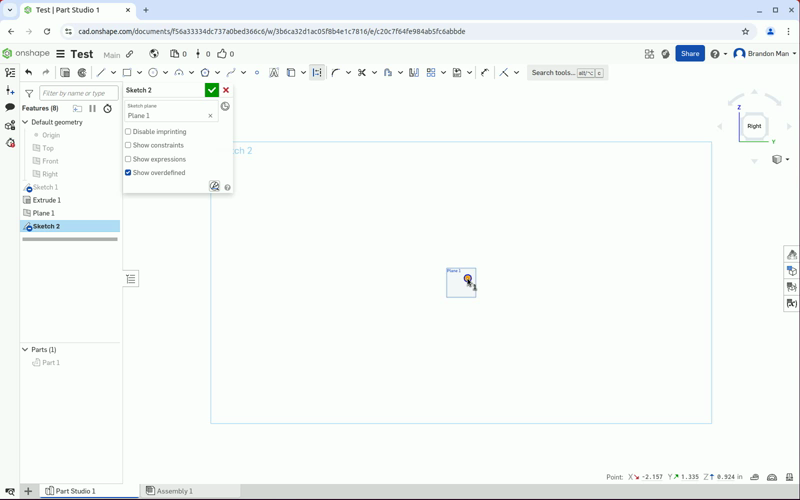
mouse_move(73, 352)
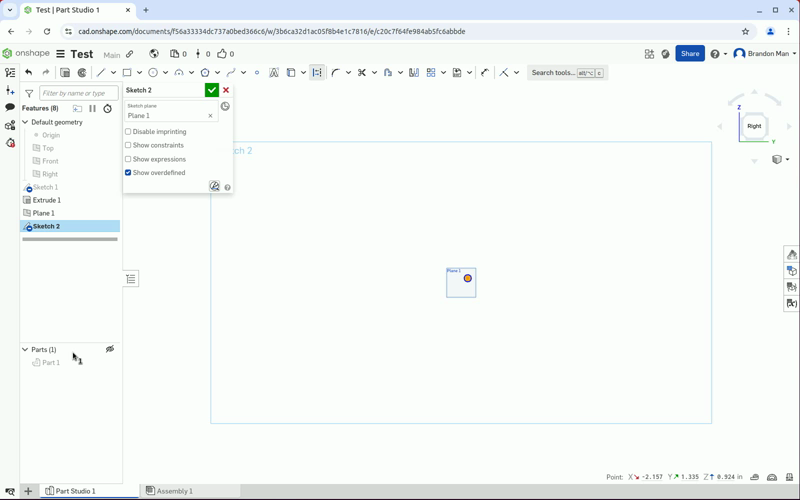
key(shift+y)
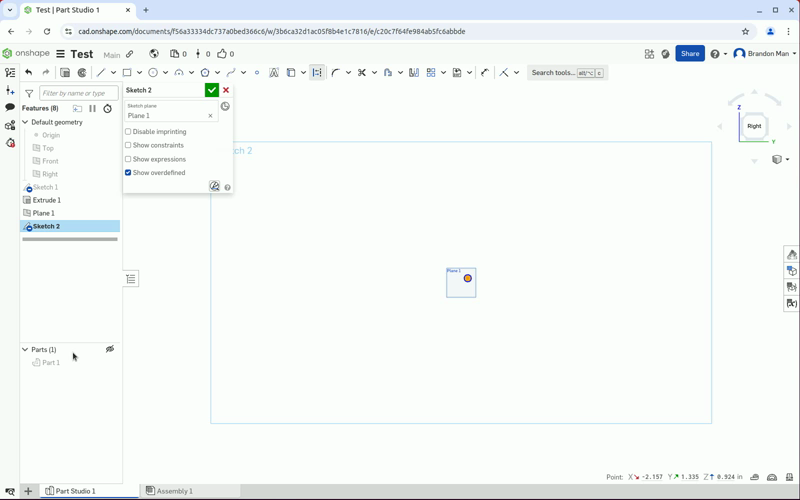
key(shift+e)
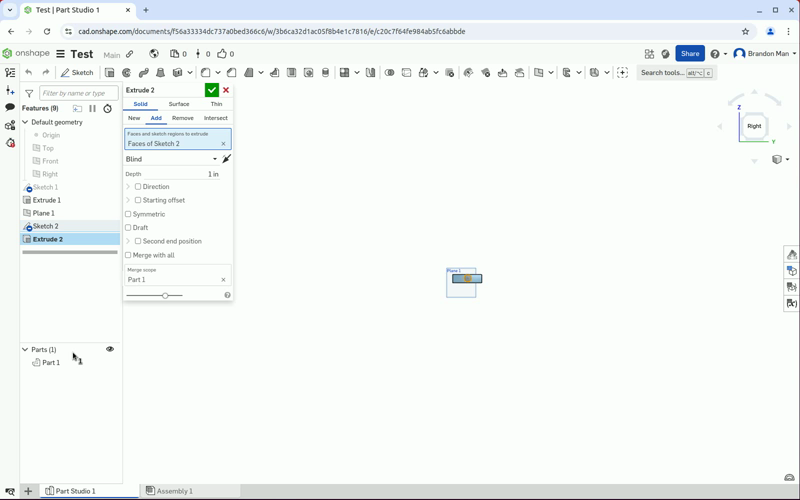
mouse_move(143, 106)
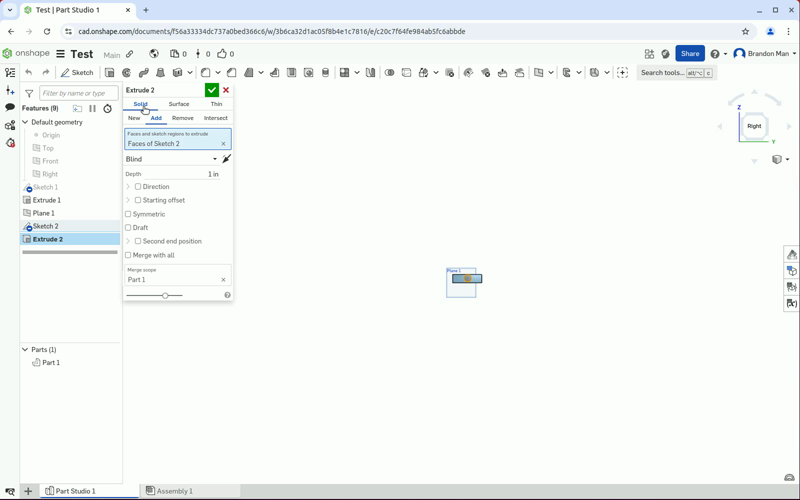
click(143, 106)
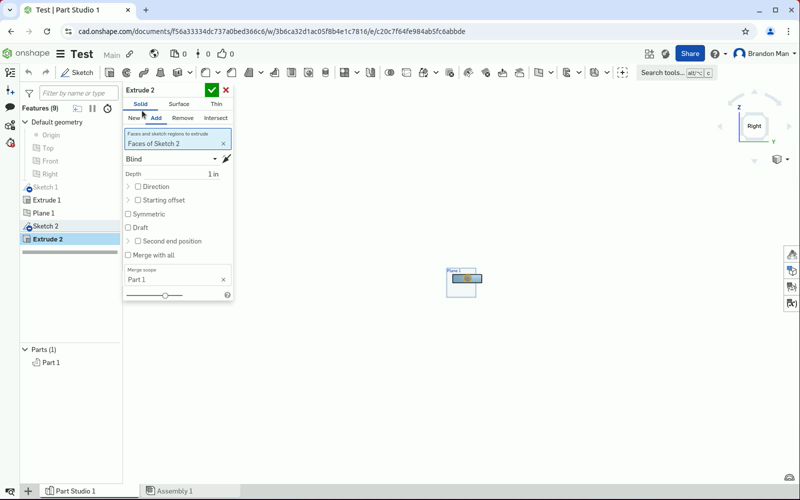
mouse_move(137, 120)
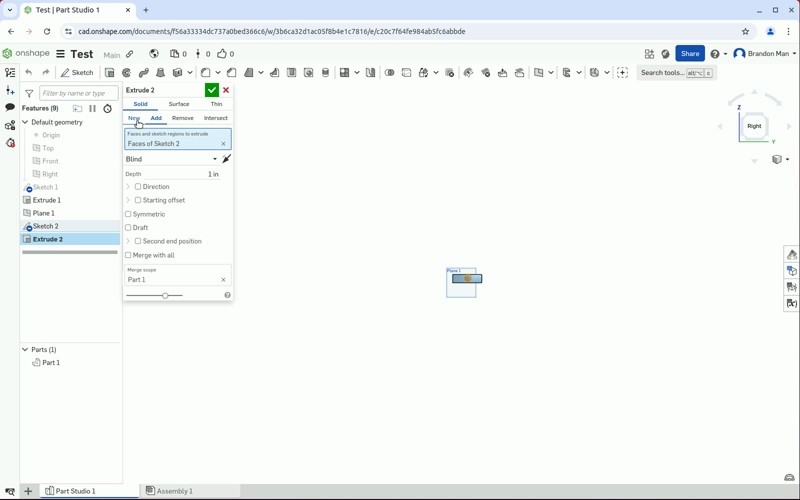
click(137, 120)
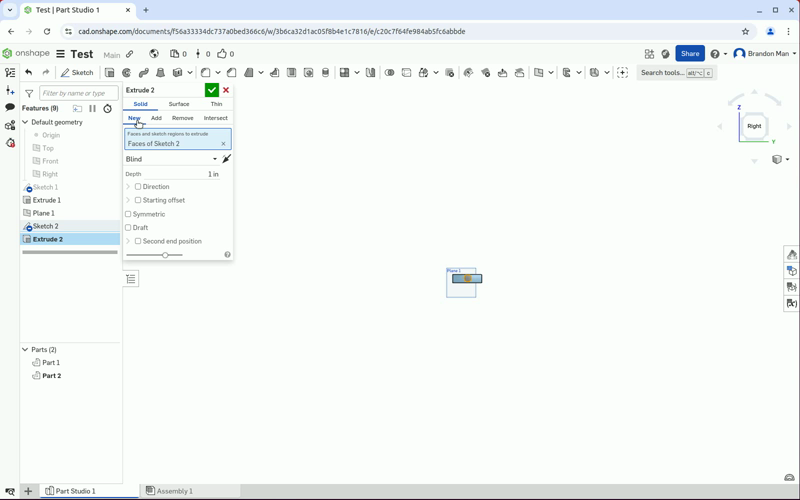
key(tab, 4)
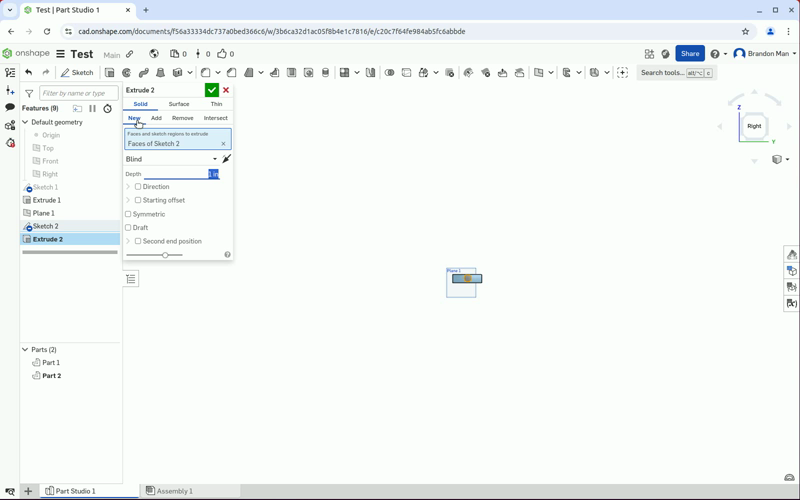
text(24.071)
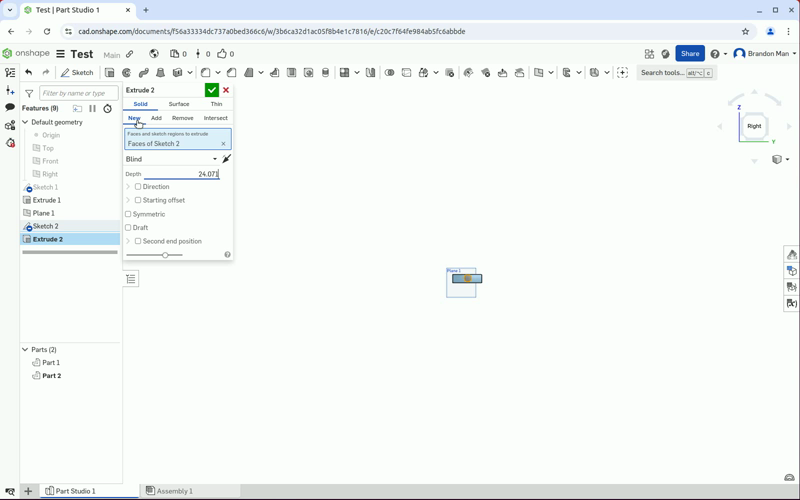
key(enter)
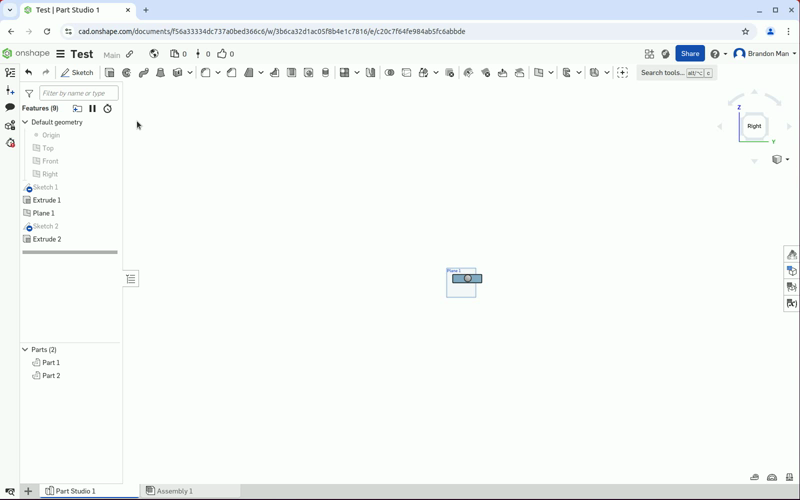
key(shift+h)
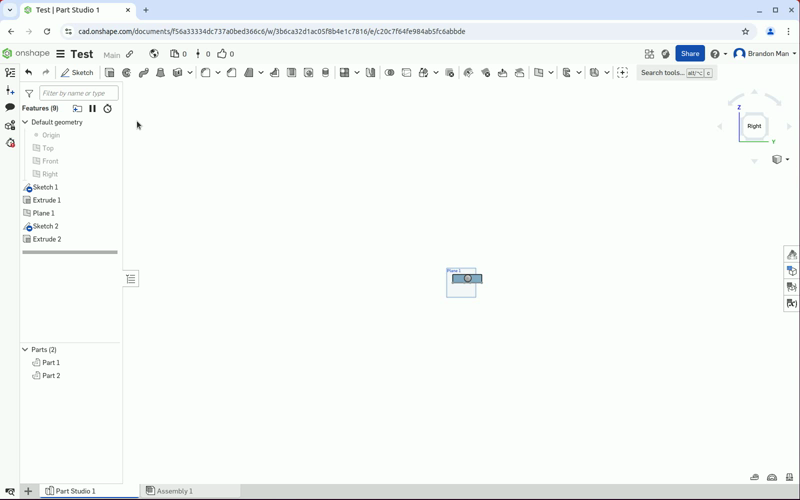
key(shift+h)
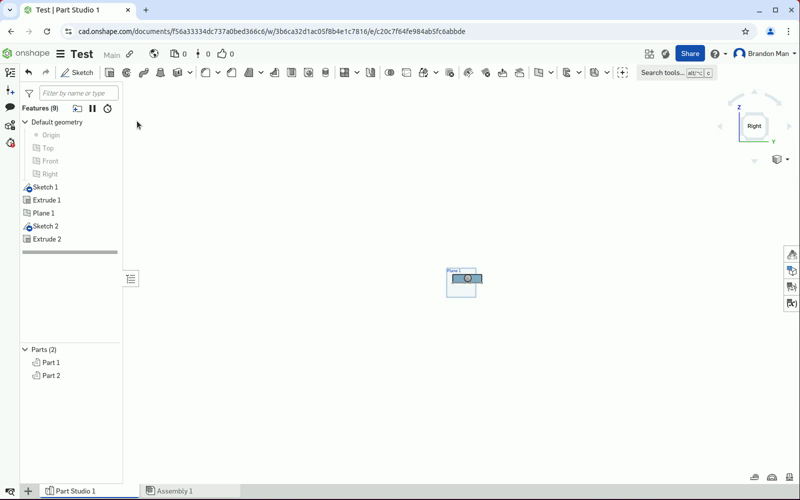
key(shift+7)
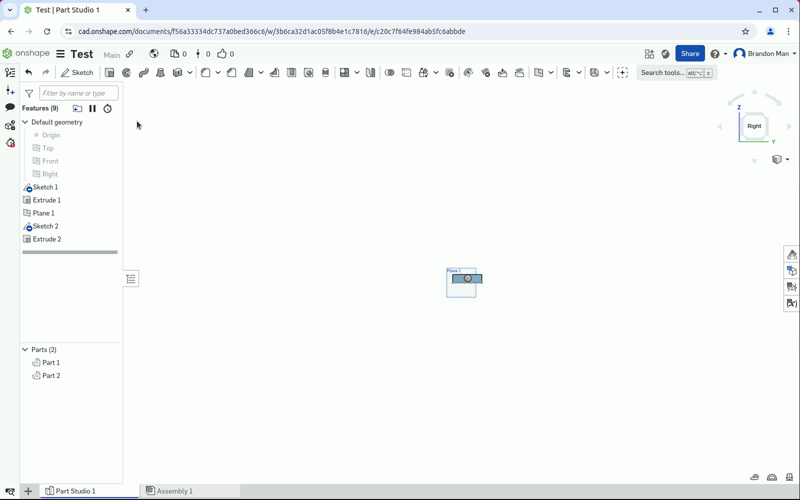
key(right, 2)
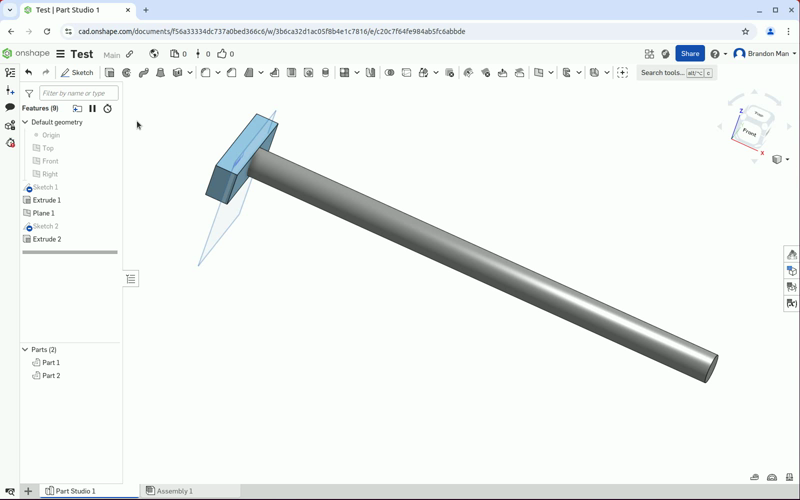
key(down, 2)
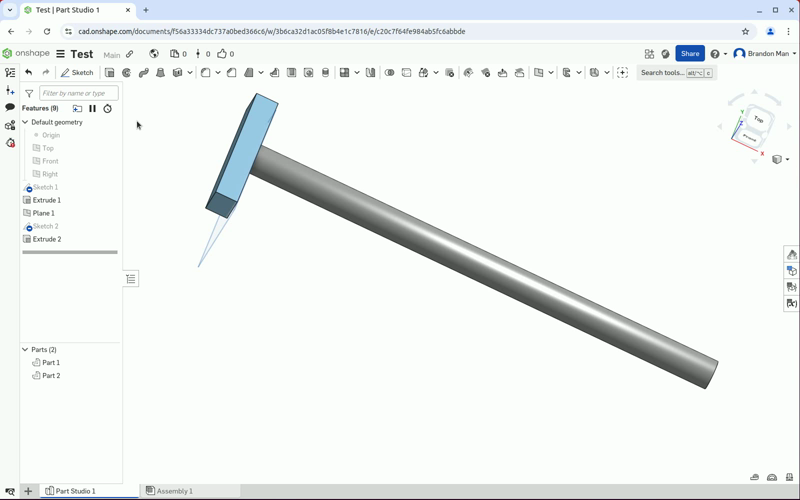
key(up, 2)
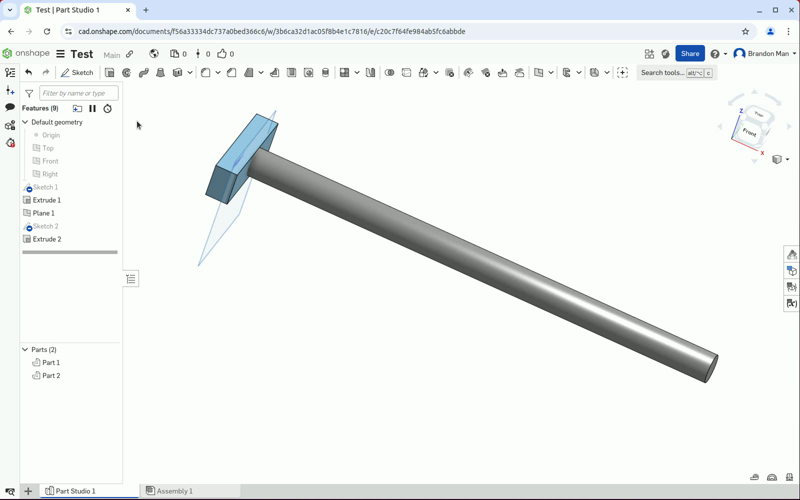
key(left, 2)
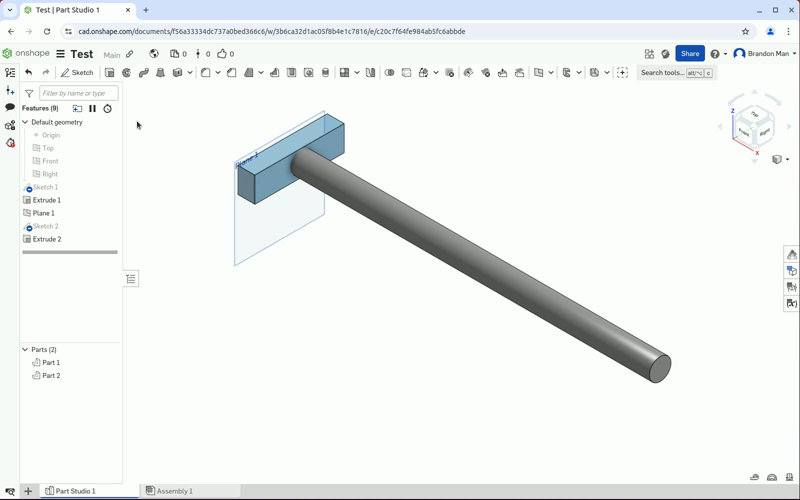
mouse_move(73, 189)
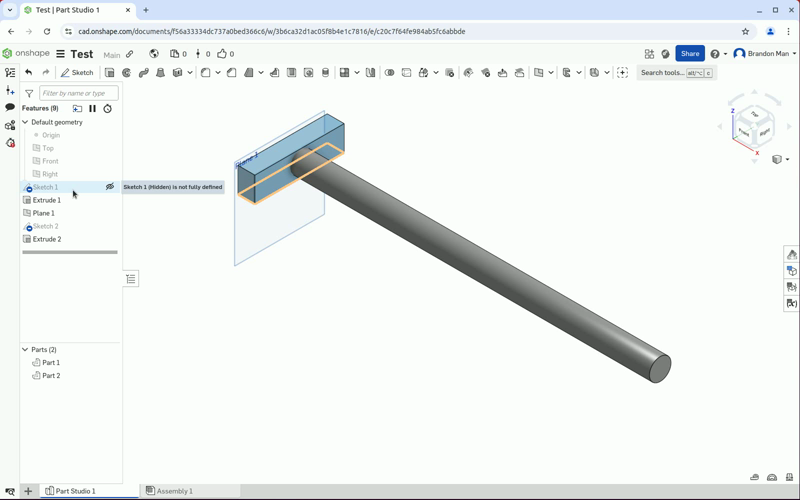
click(73, 189)